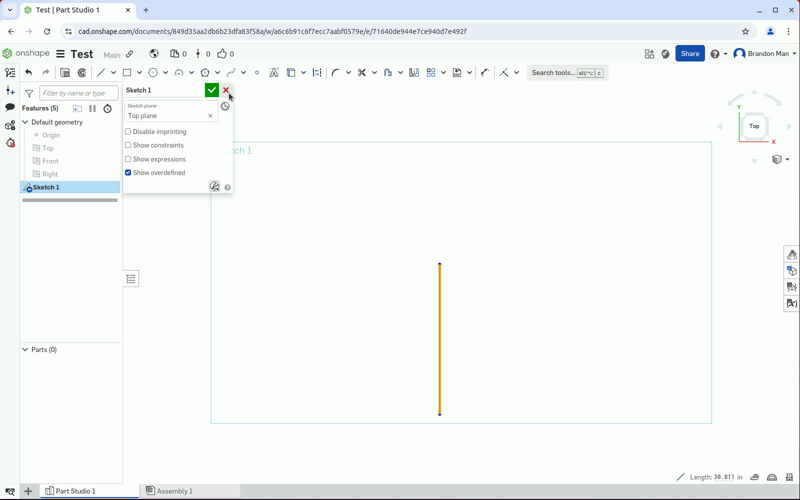
key(shift+h)
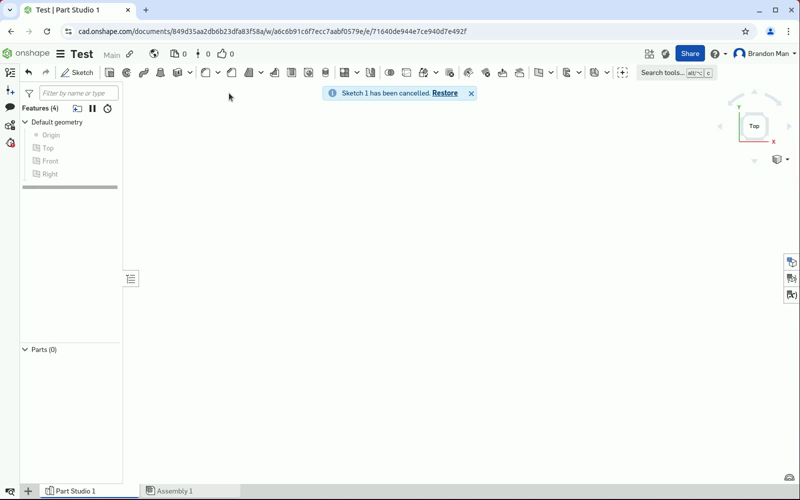
mouse_move(73, 352)
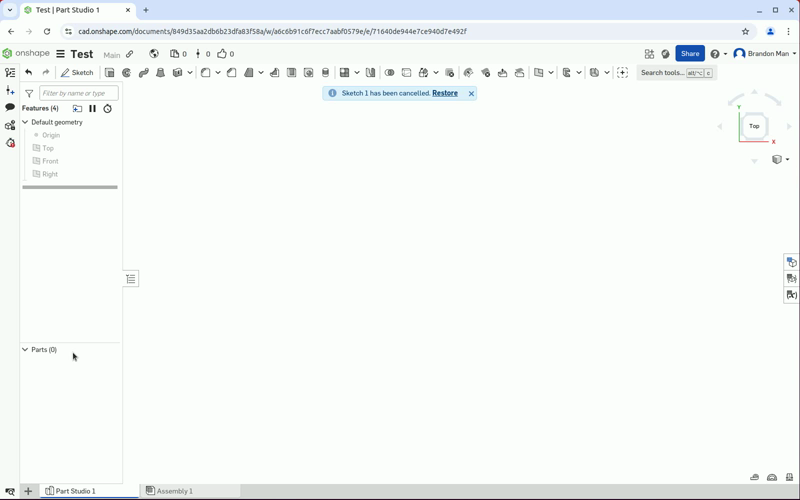
key(y)
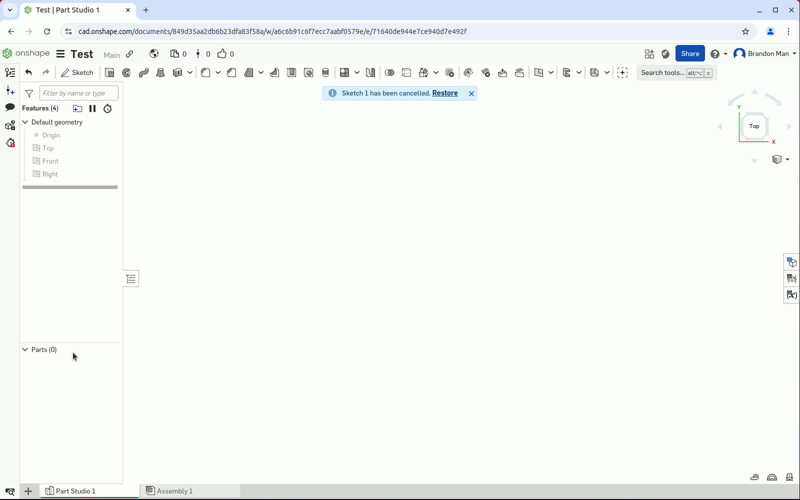
key(shift+p)
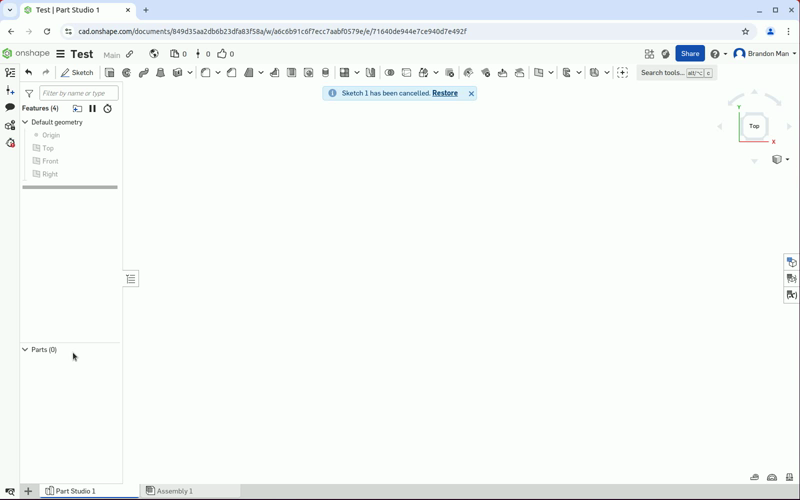
key(space)
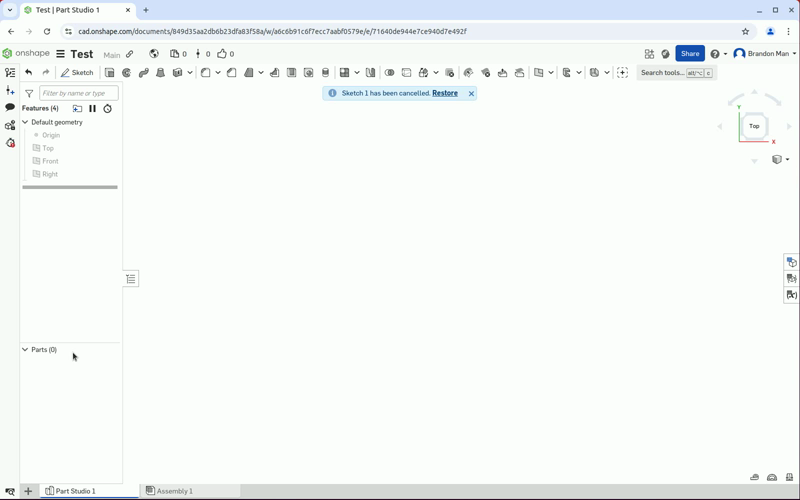
key_down(shift)
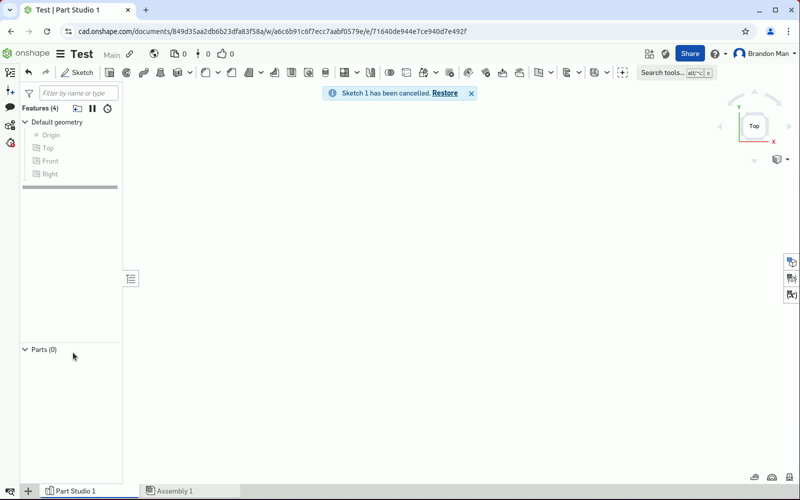
key(up)
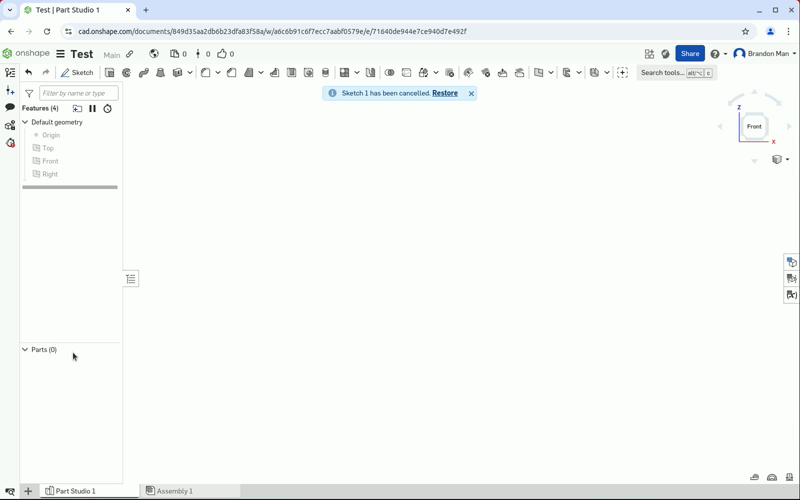
key_up(shift)
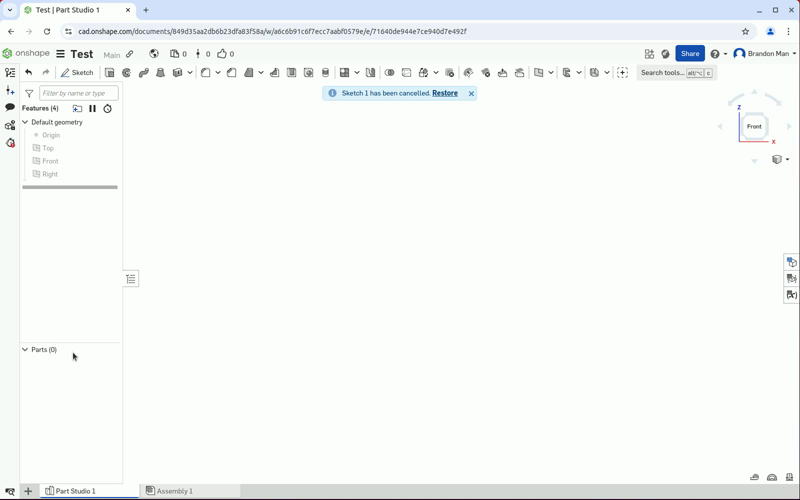
mouse_move(73, 352)
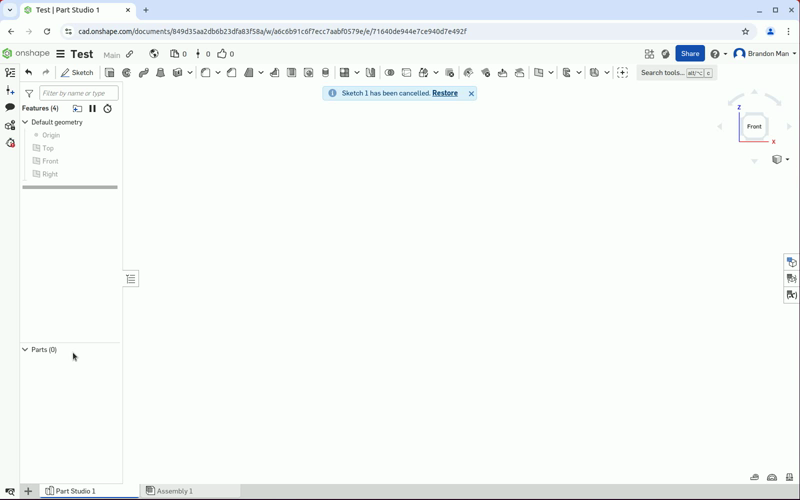
key(shift+y)
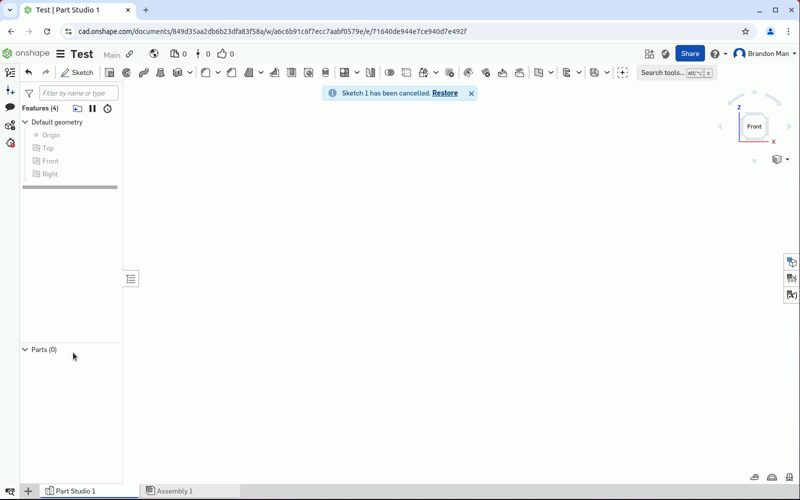
key(shift+s)
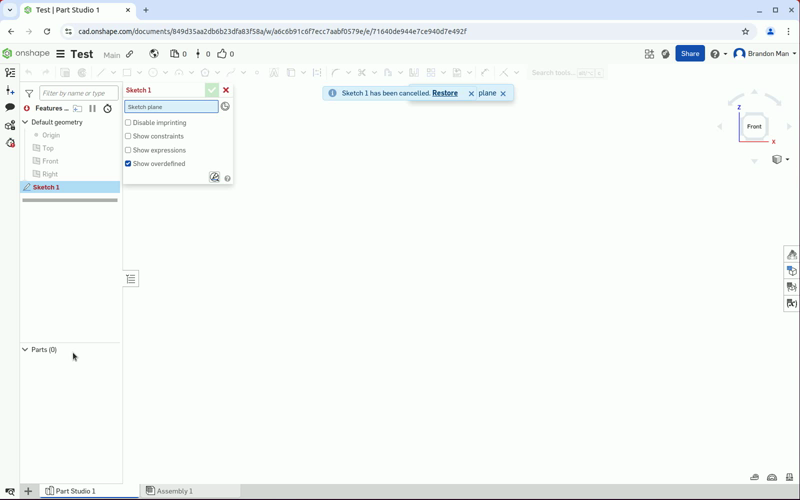
mouse_move(73, 163)
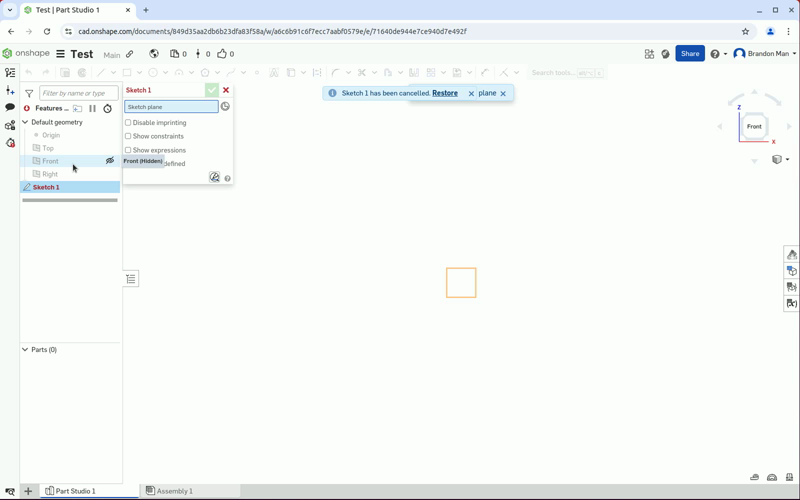
click(73, 163)
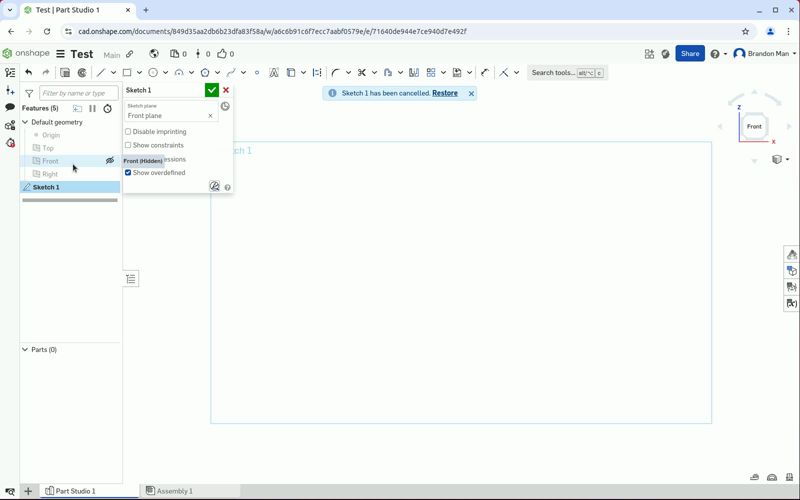
mouse_move(73, 352)
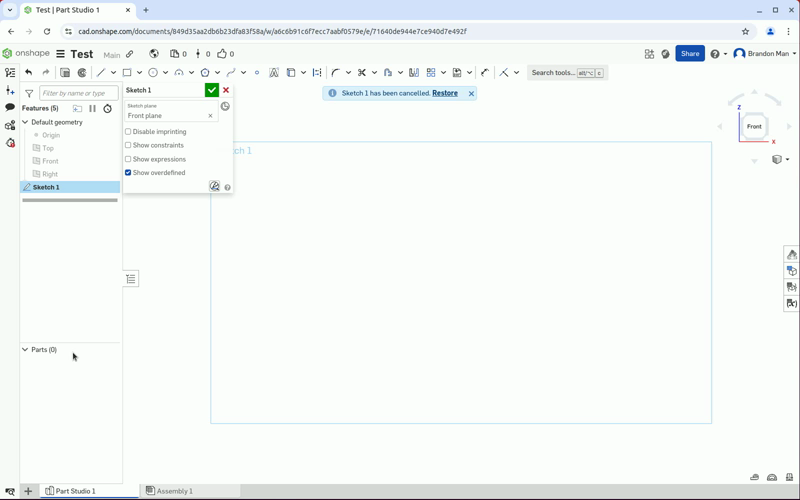
key(y)
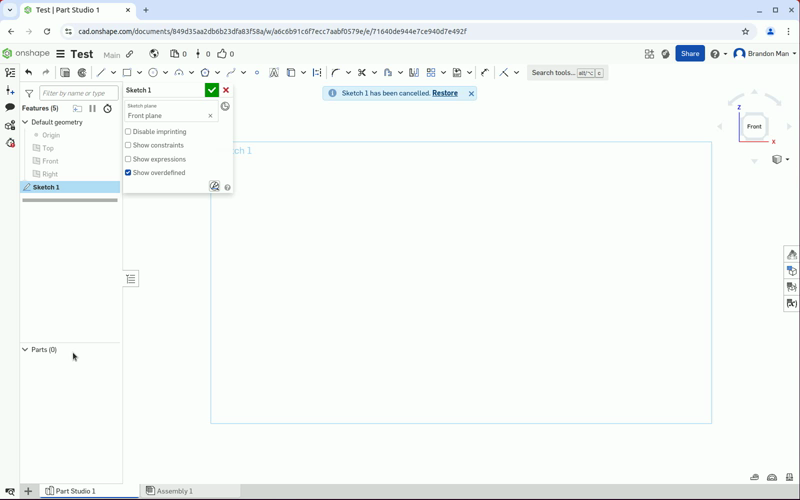
key(l)
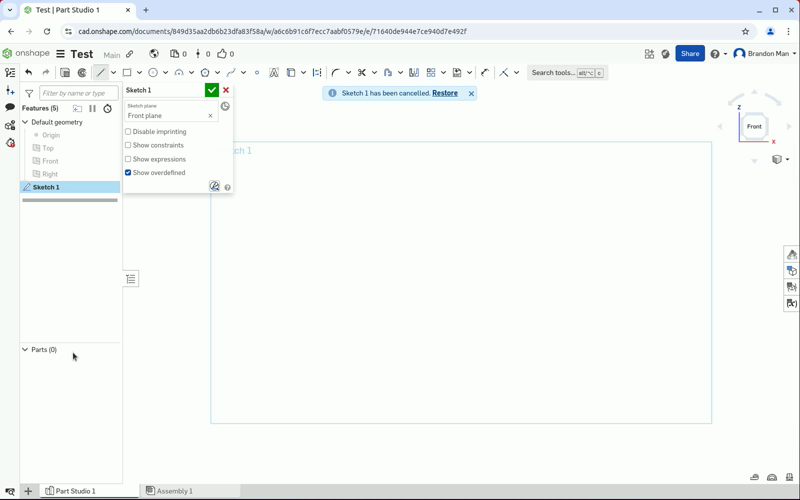
key_down(shift)
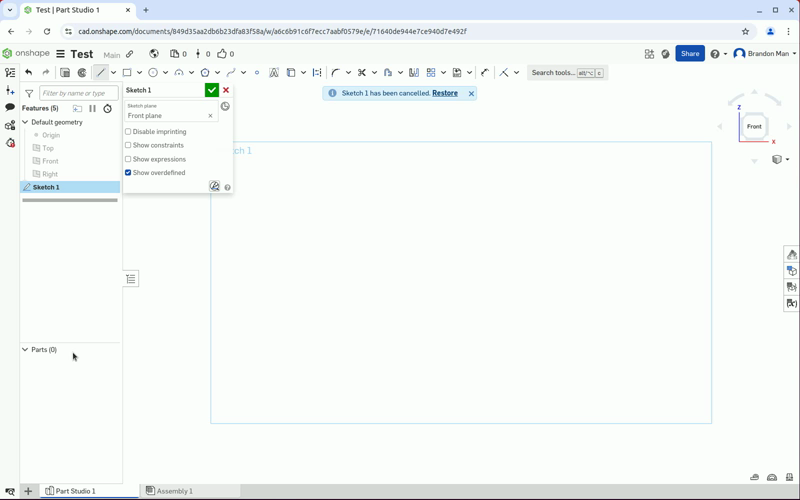
mouse_move(423, 282)
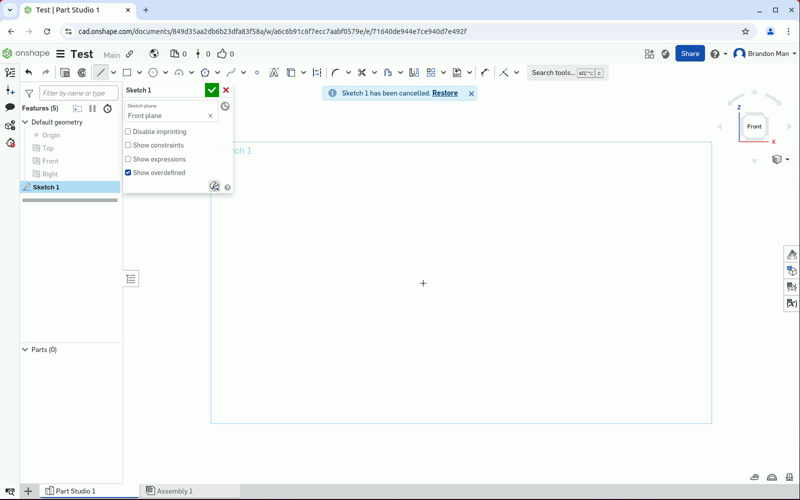
click(423, 282)
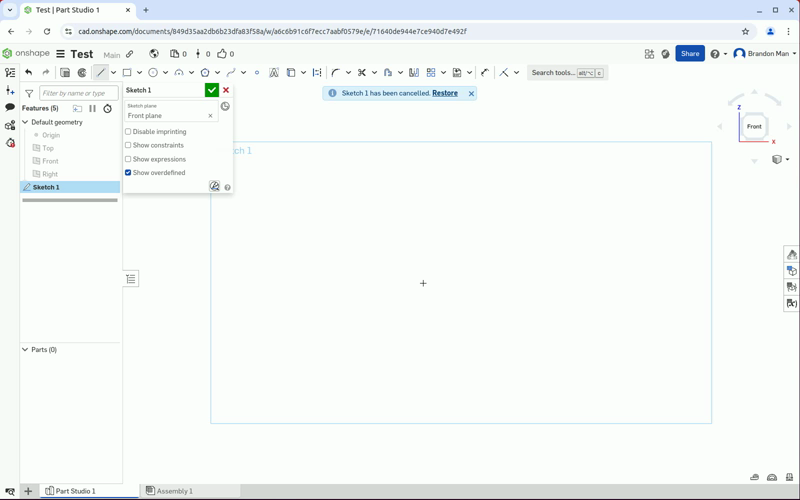
key_up(shift)
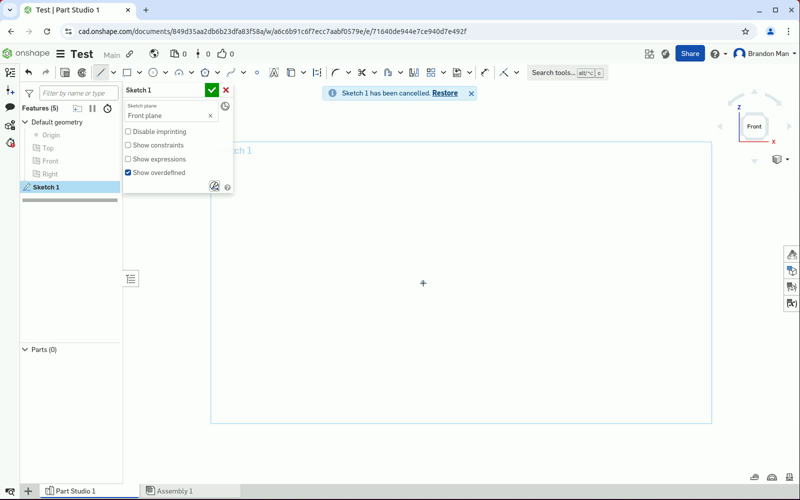
key_down(shift)
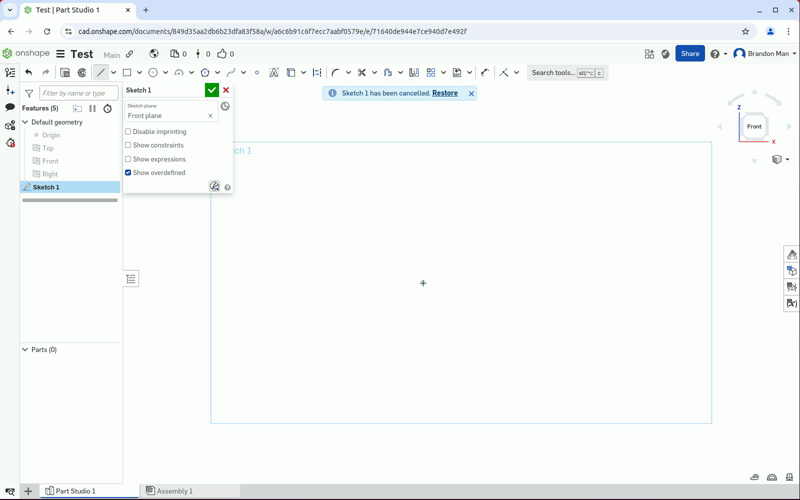
mouse_move(453, 282)
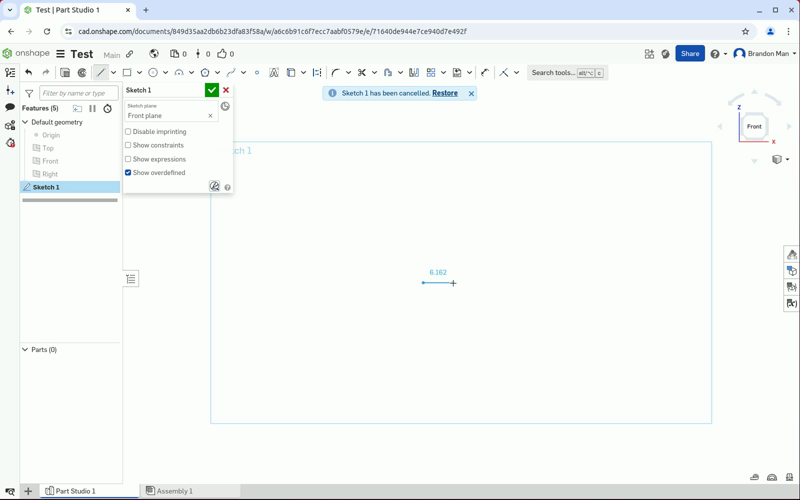
mouse_move(451, 282)
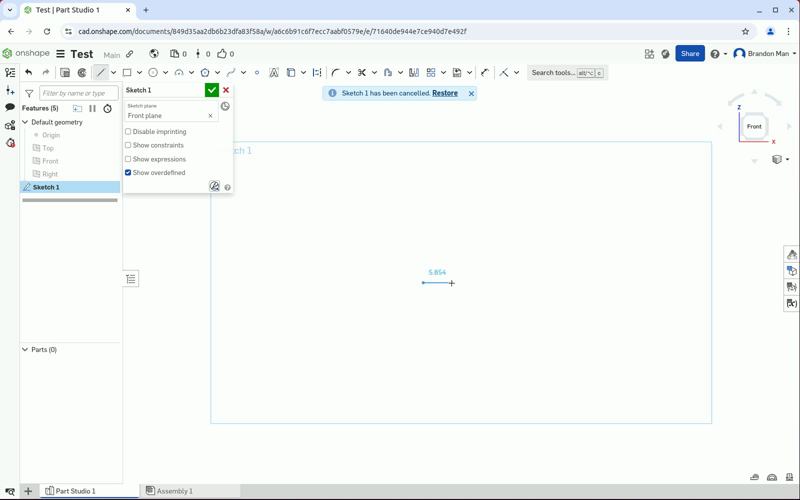
click(451, 282)
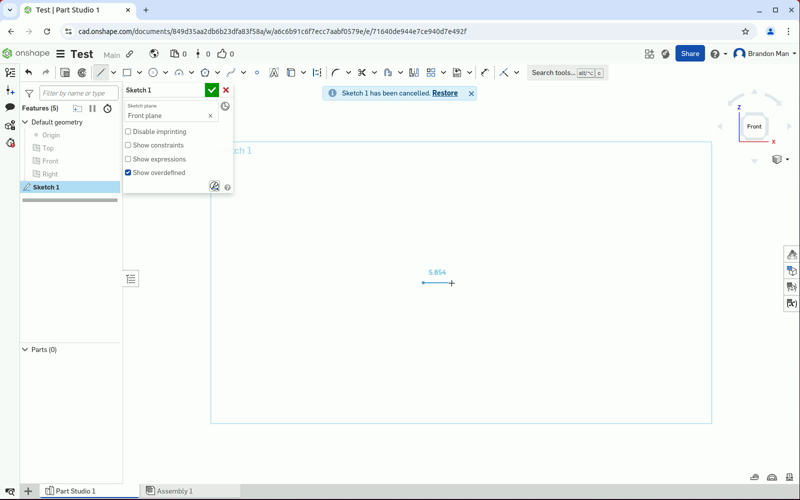
key_up(shift)
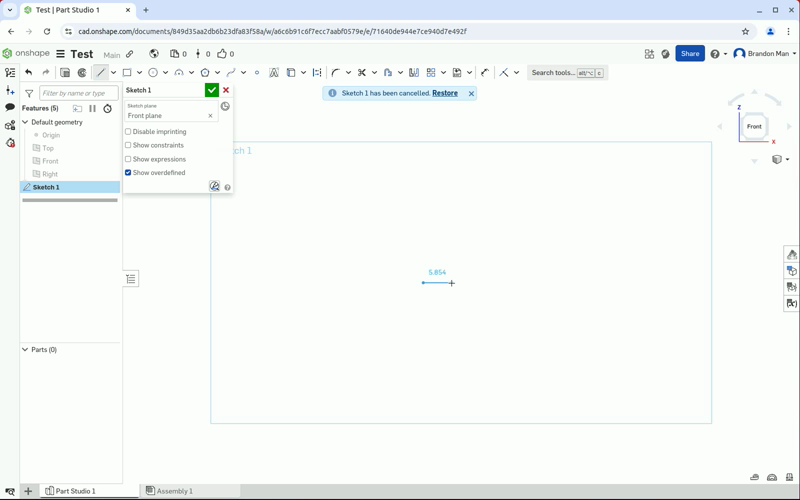
key_down(shift)
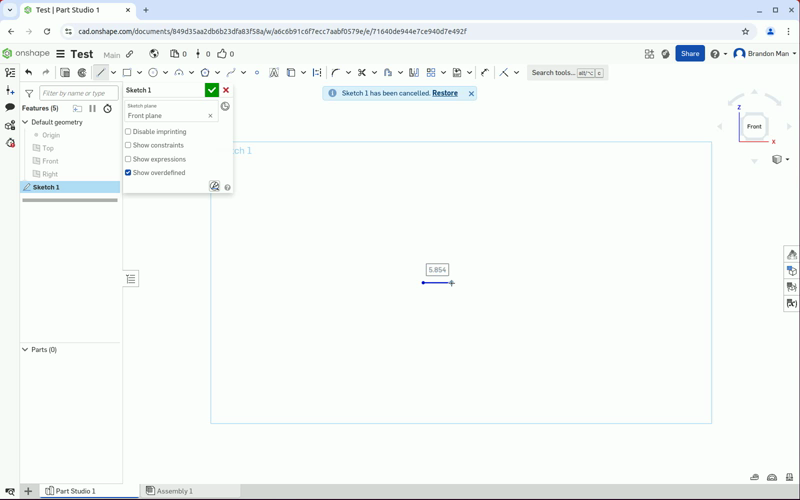
mouse_move(481, 282)
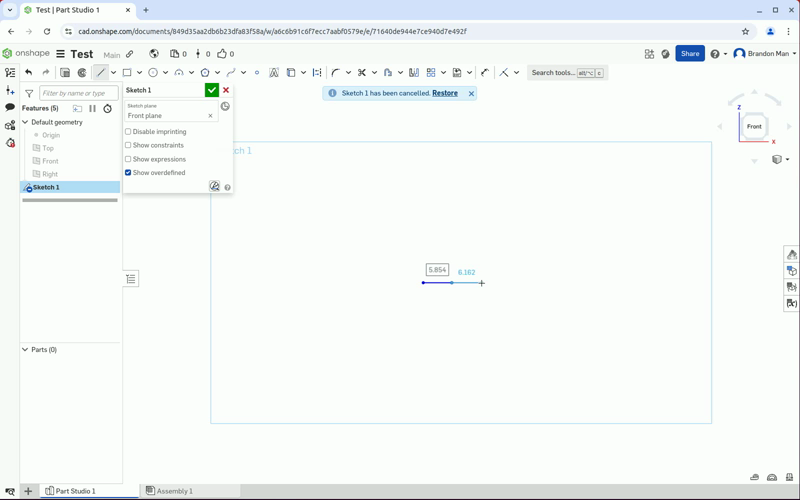
mouse_move(451, 273)
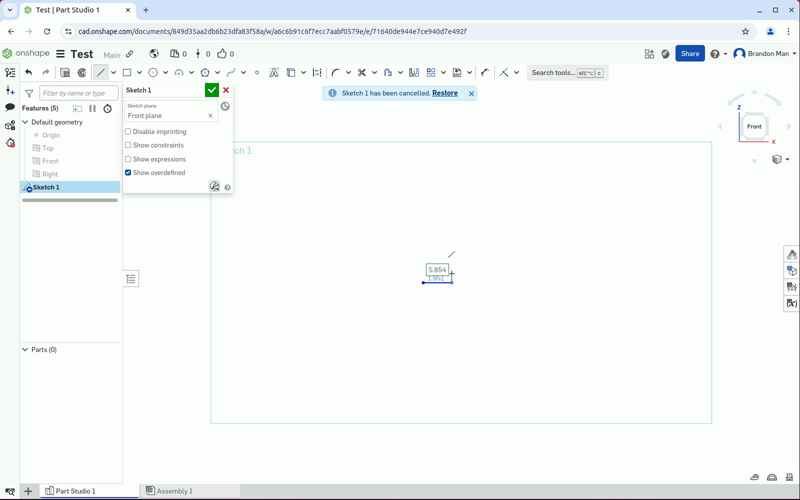
click(451, 273)
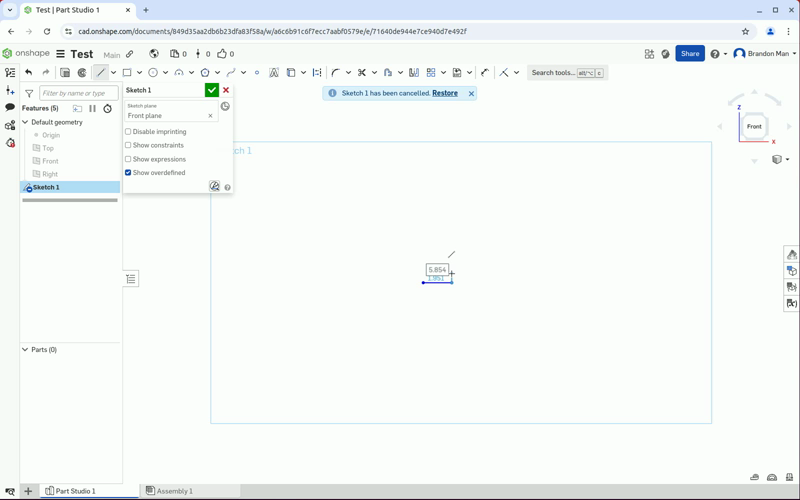
key_up(shift)
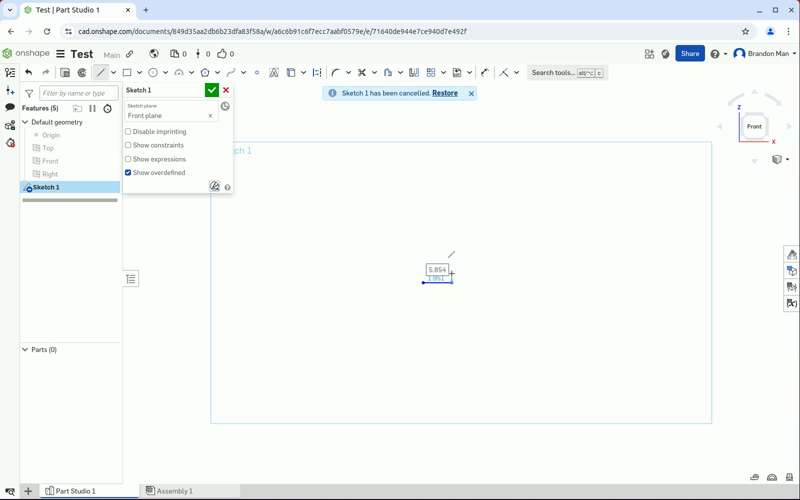
key(esc)
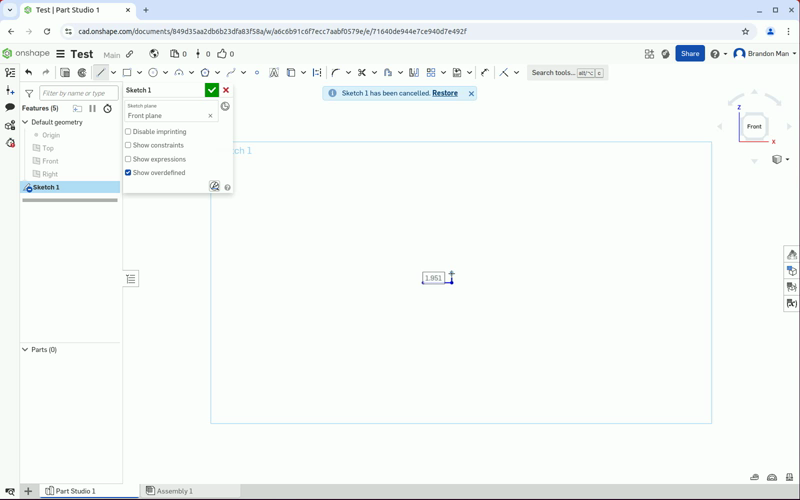
key(a)
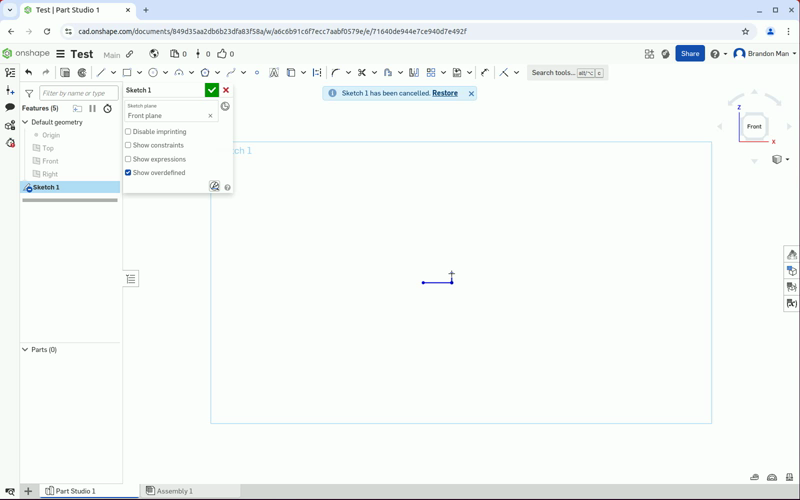
mouse_move(451, 273)
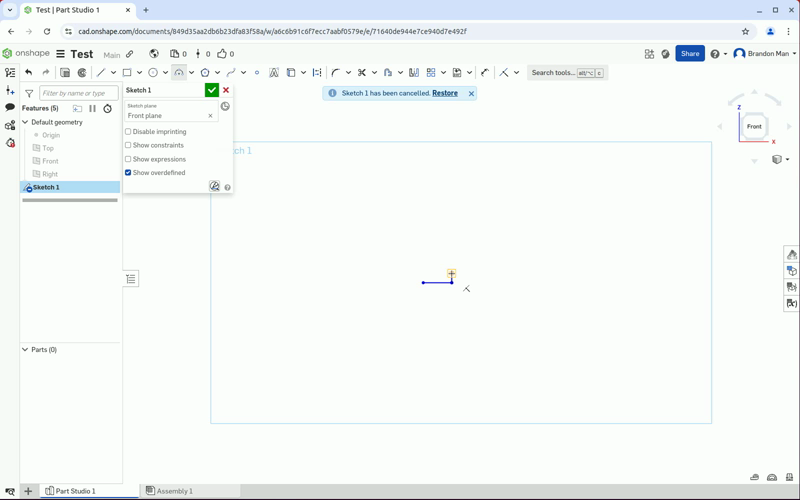
click(451, 273)
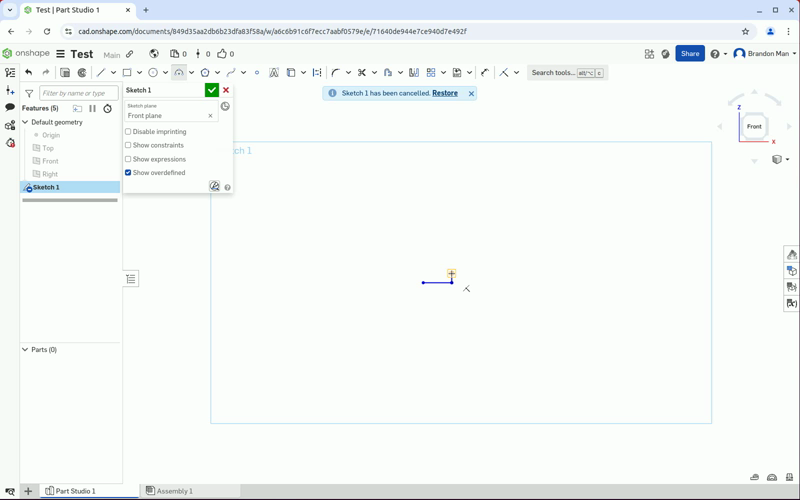
key_down(shift)
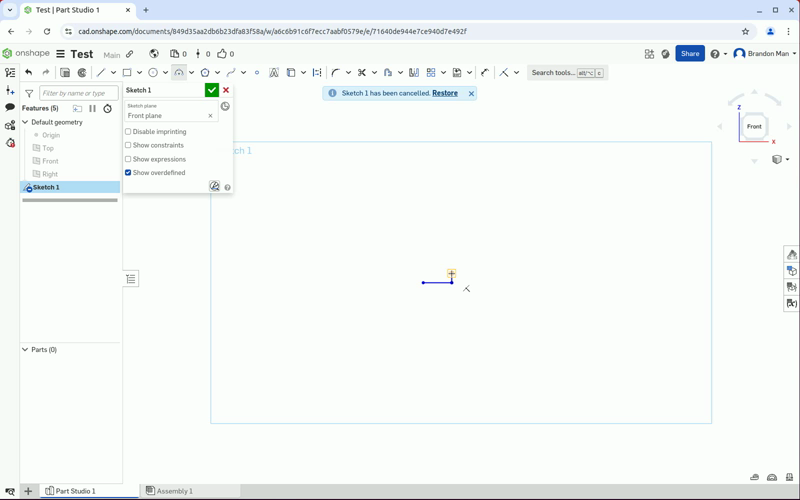
mouse_move(470, 273)
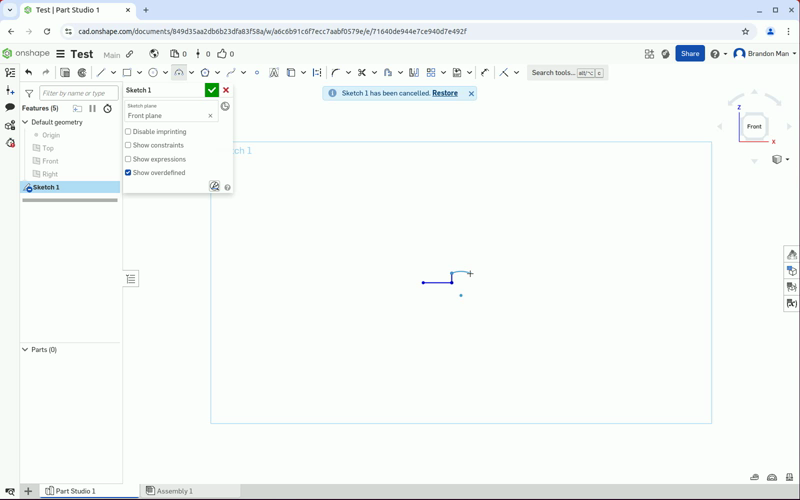
click(470, 273)
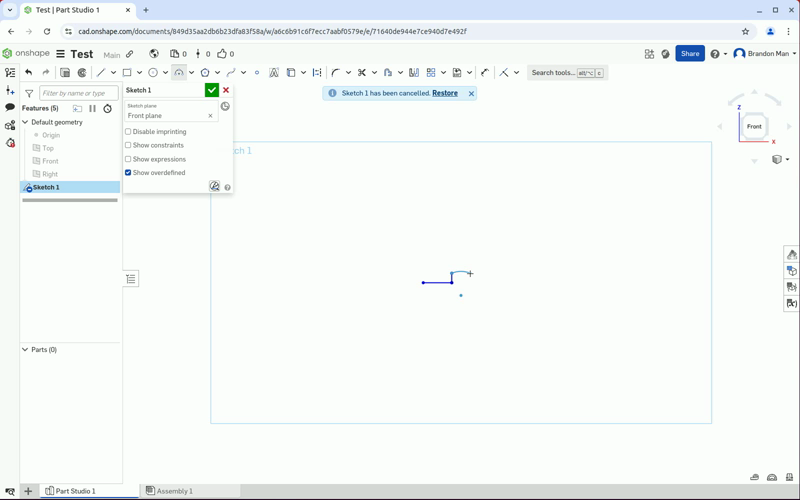
mouse_move(461, 264)
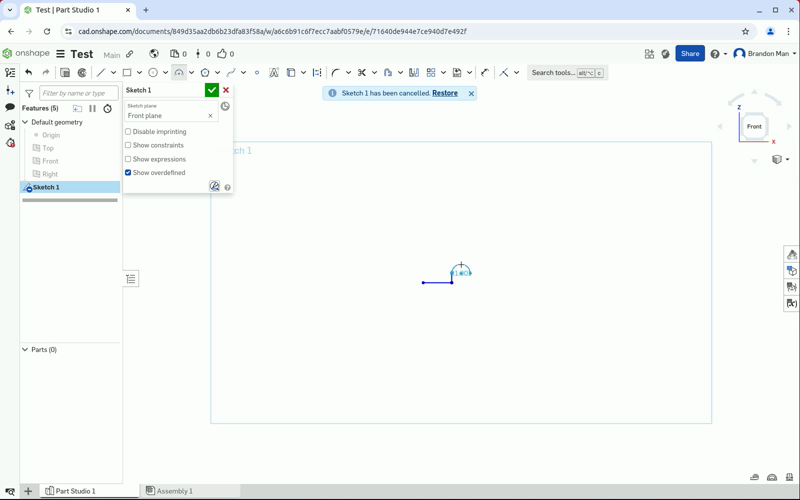
click(461, 264)
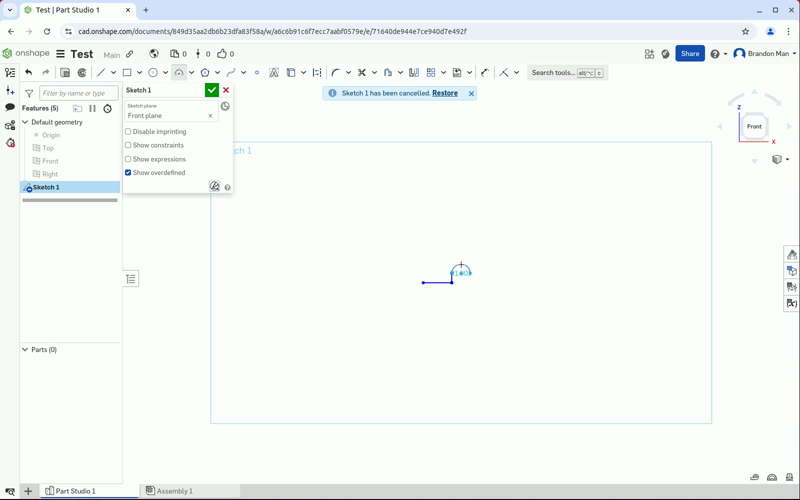
key_up(shift)
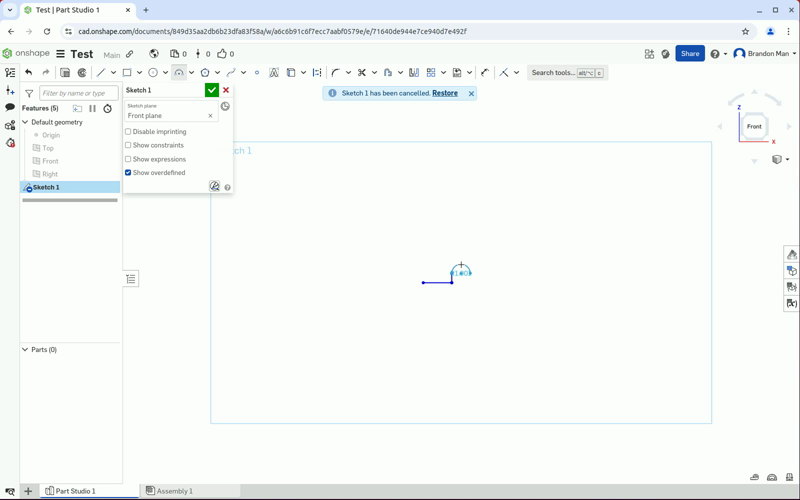
key(esc)
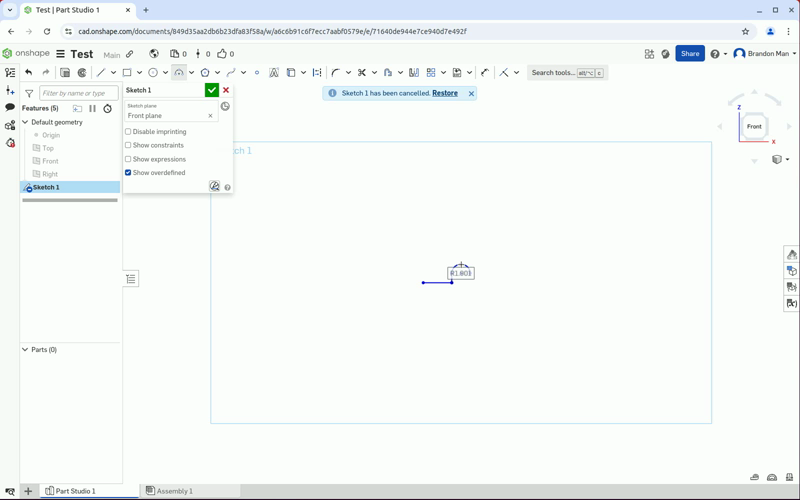
key(l)
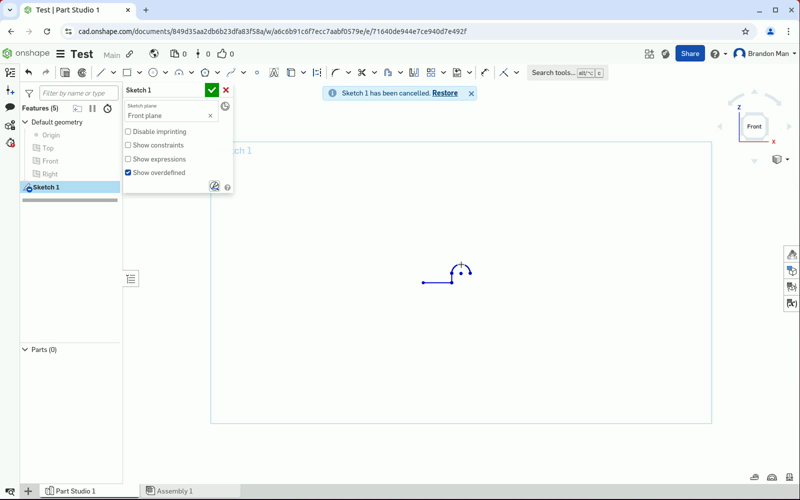
mouse_move(470, 273)
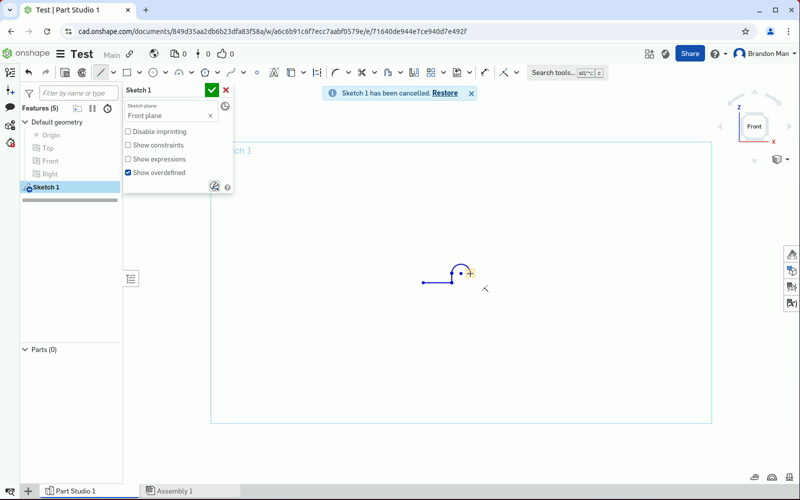
click(470, 273)
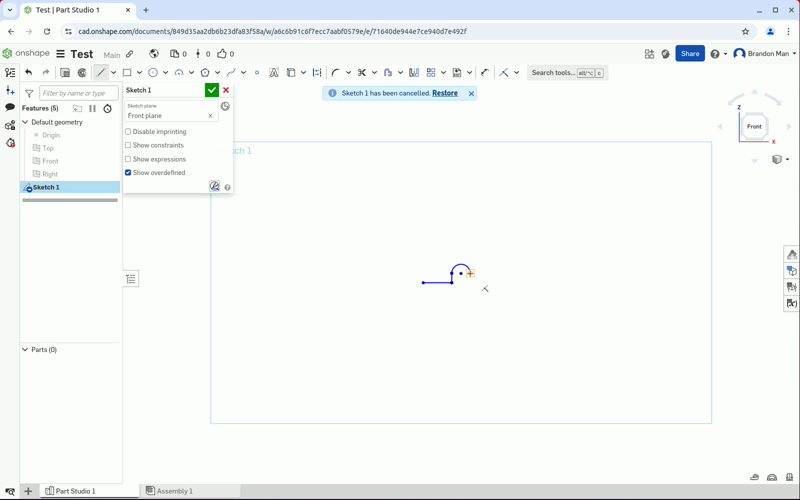
key_down(shift)
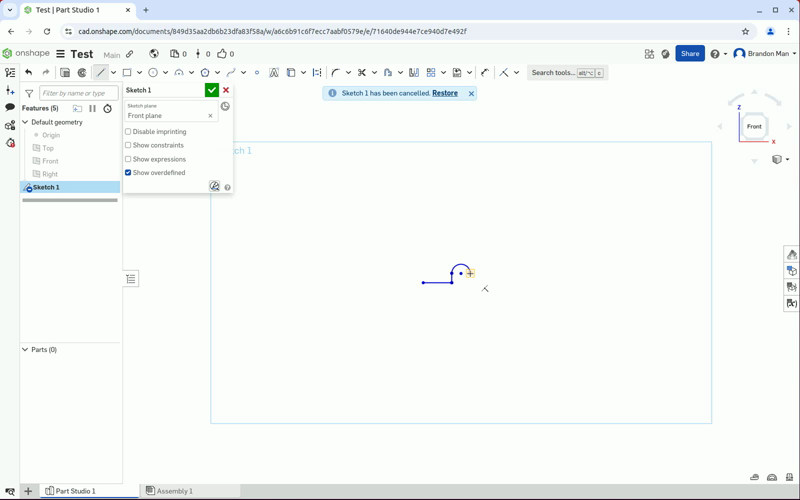
mouse_move(500, 273)
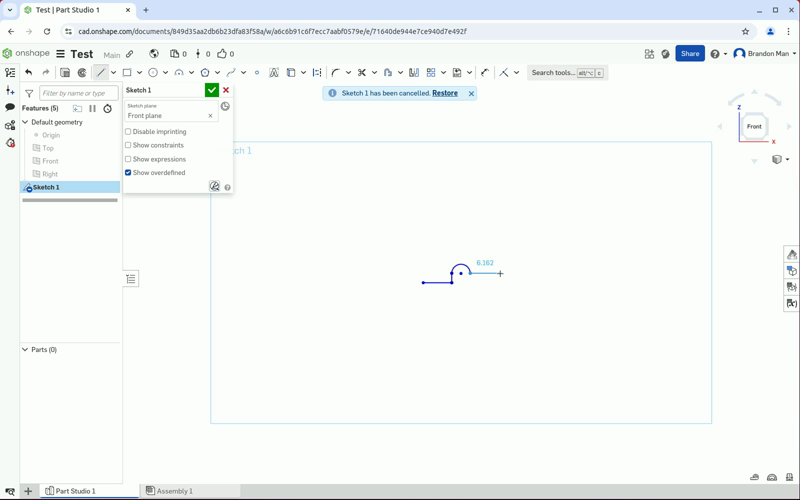
mouse_move(470, 282)
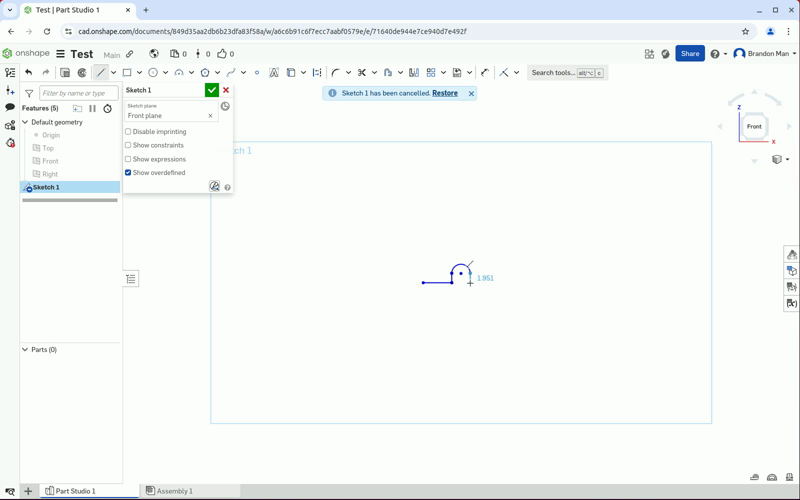
click(470, 282)
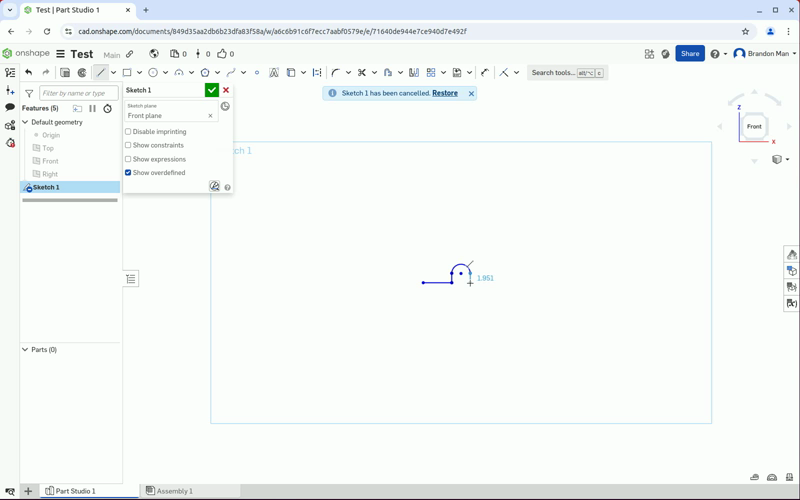
key_up(shift)
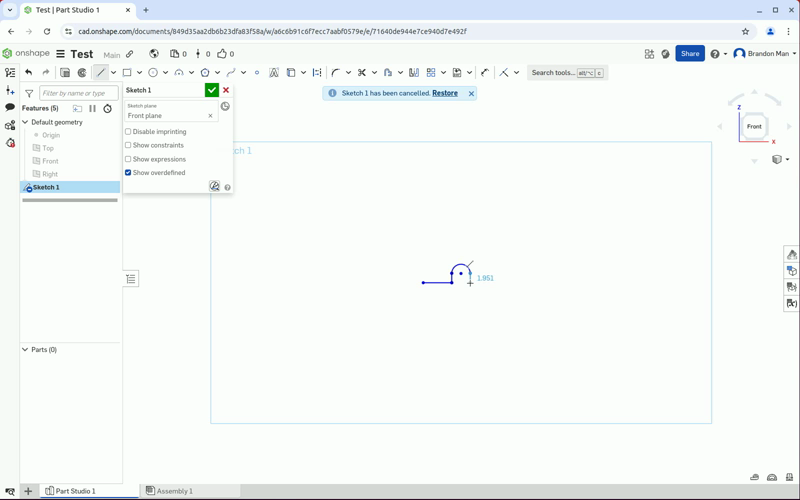
key_down(shift)
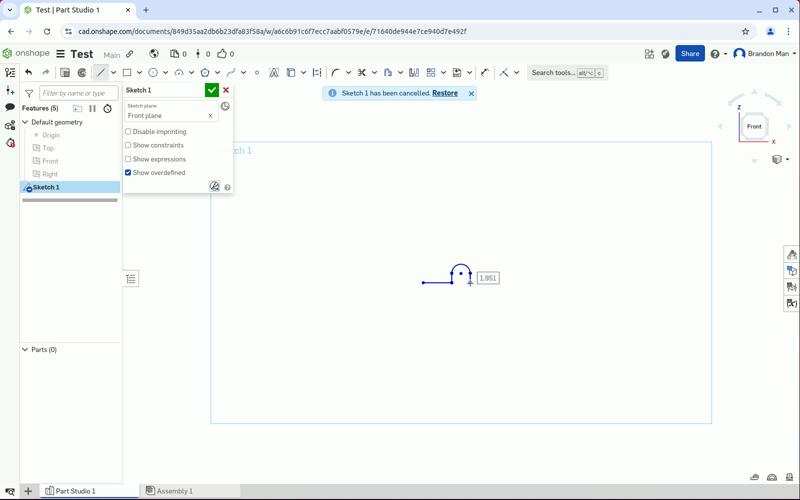
mouse_move(500, 282)
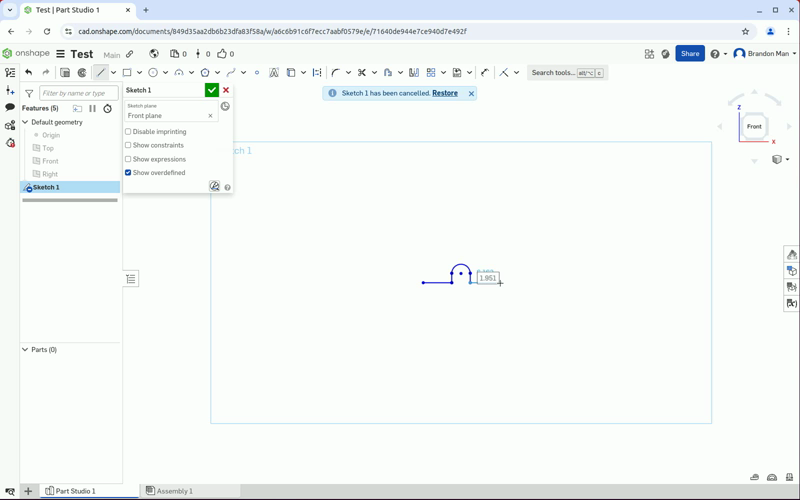
mouse_move(498, 282)
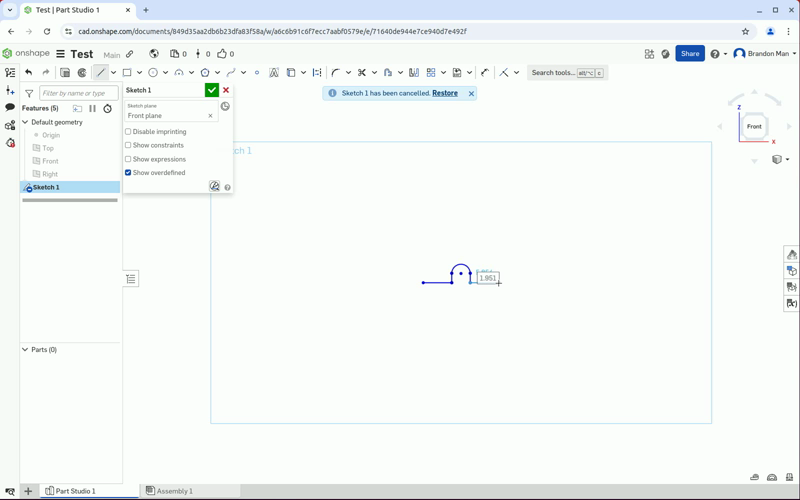
click(498, 282)
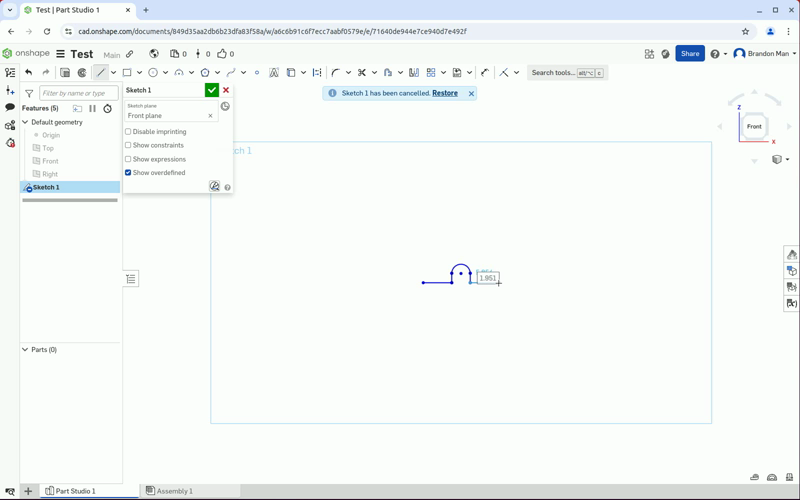
key_up(shift)
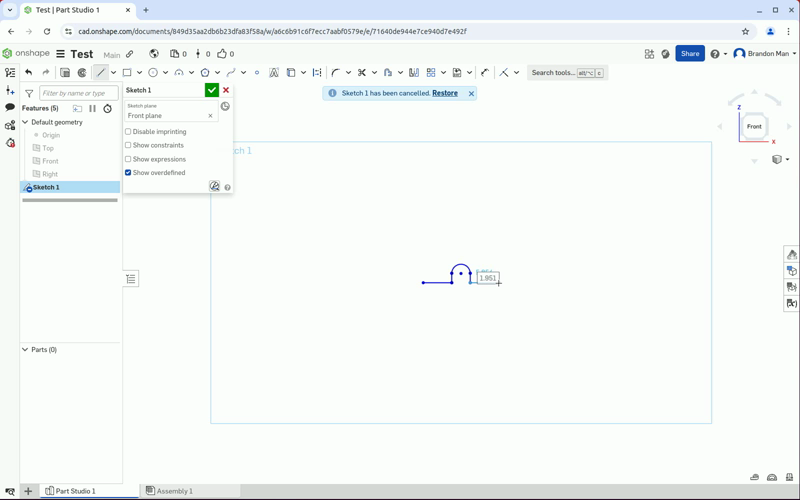
key(esc)
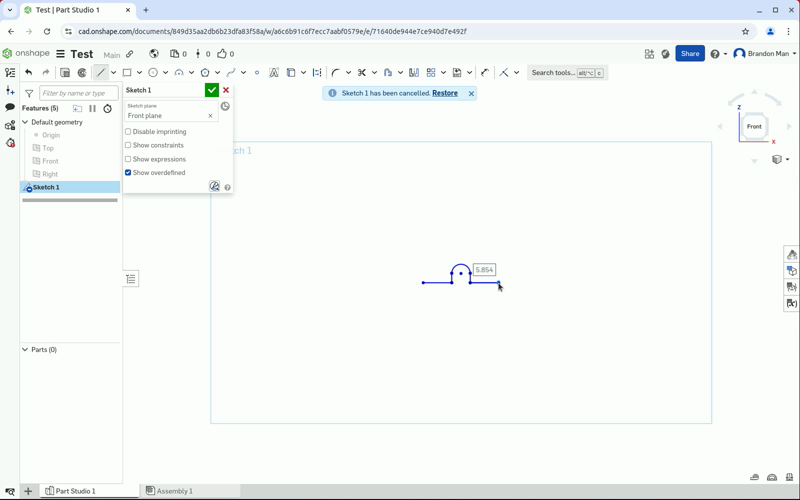
key(a)
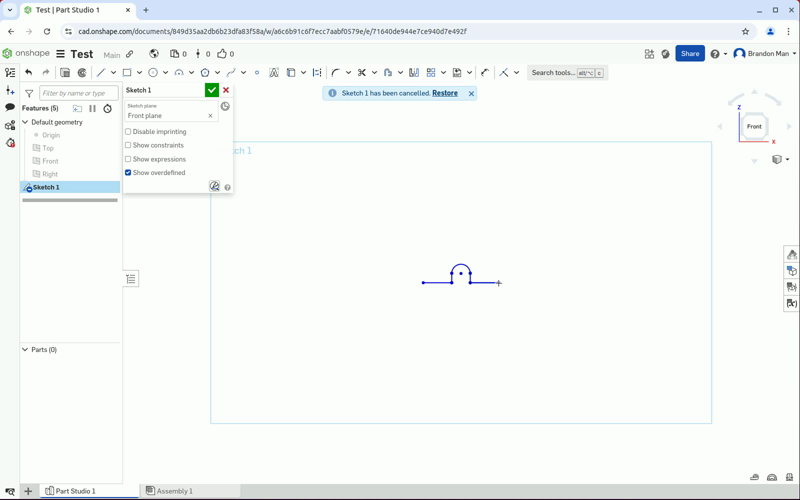
mouse_move(498, 282)
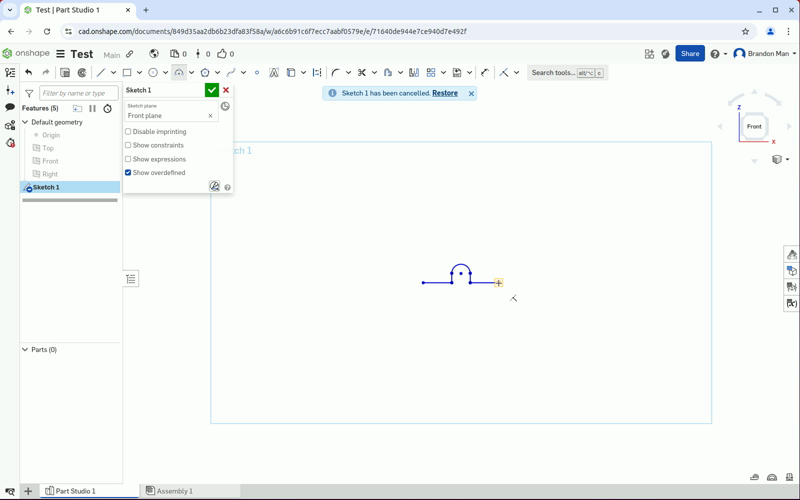
click(498, 282)
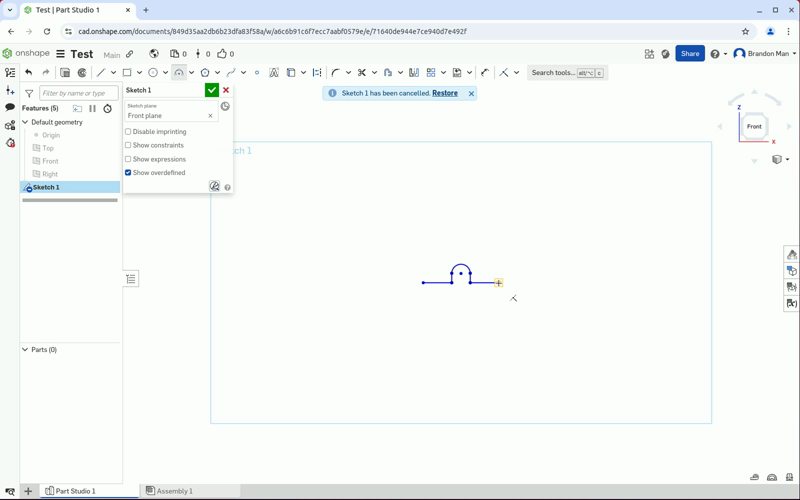
mouse_move(423, 282)
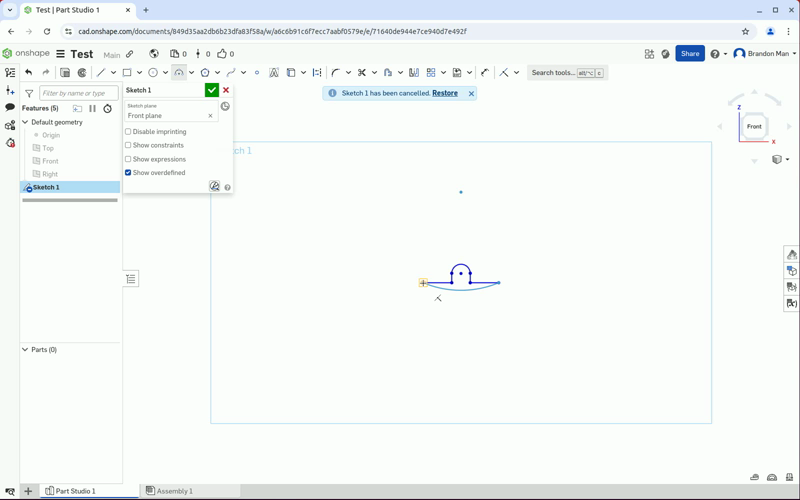
click(423, 282)
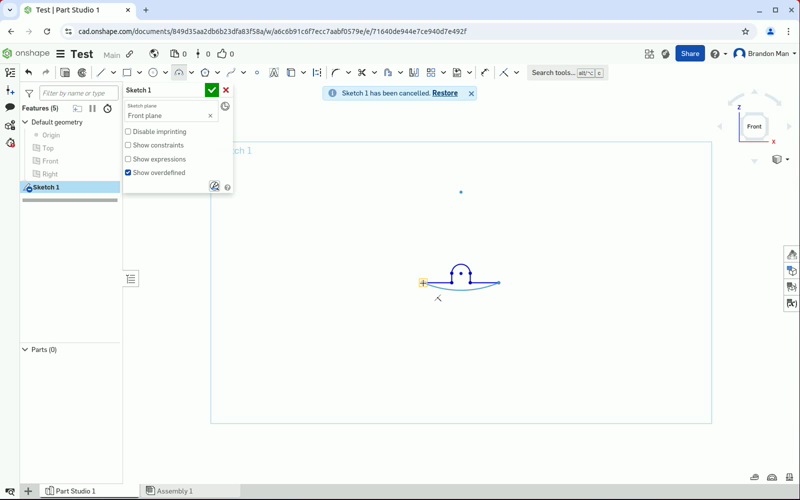
key_down(shift)
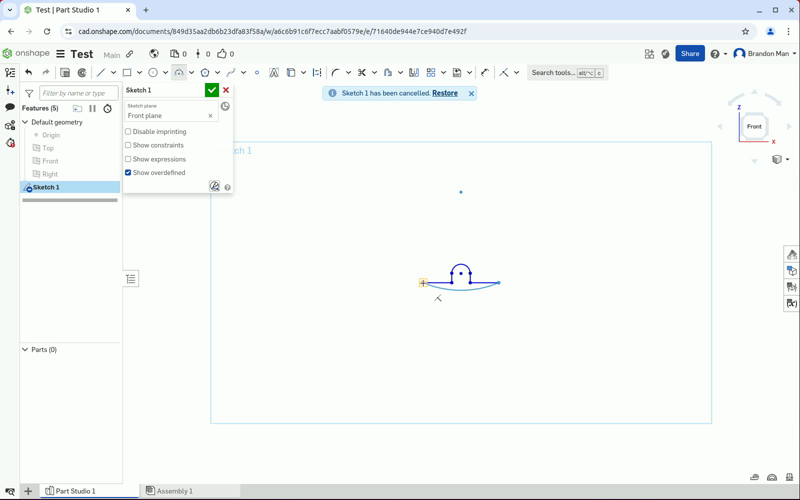
mouse_move(461, 245)
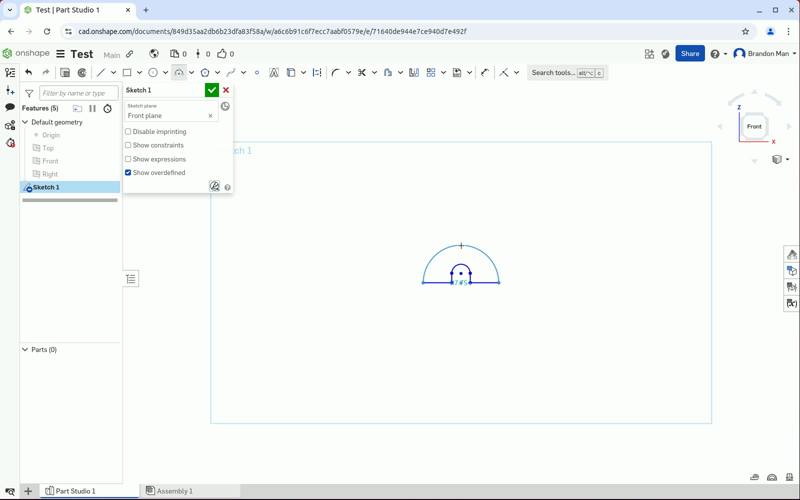
click(461, 245)
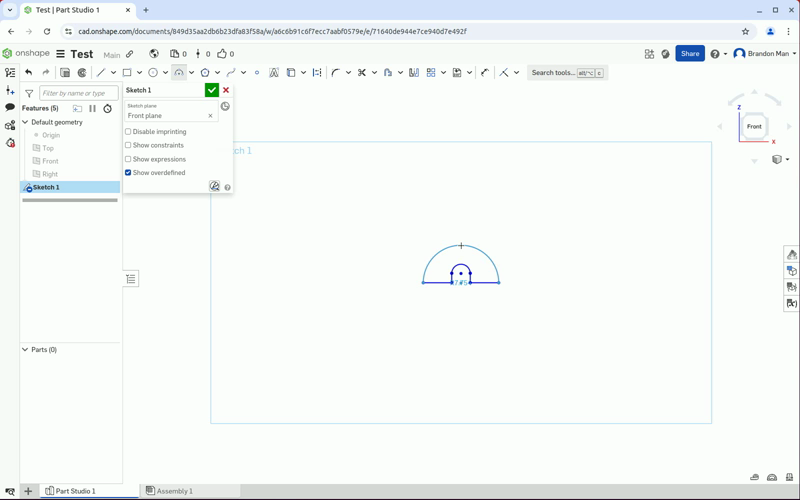
key_up(shift)
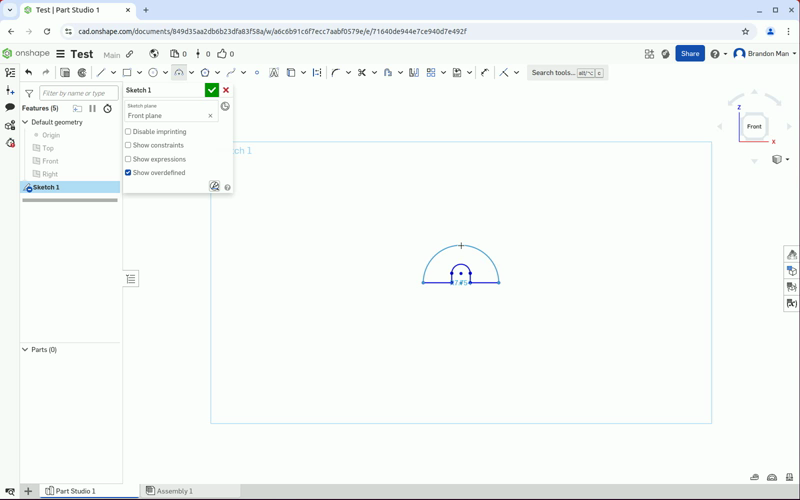
key(esc)
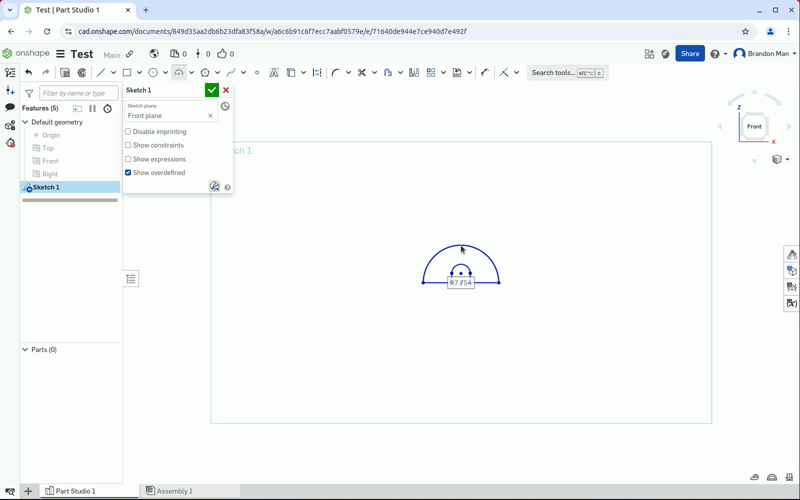
mouse_move(443, 252)
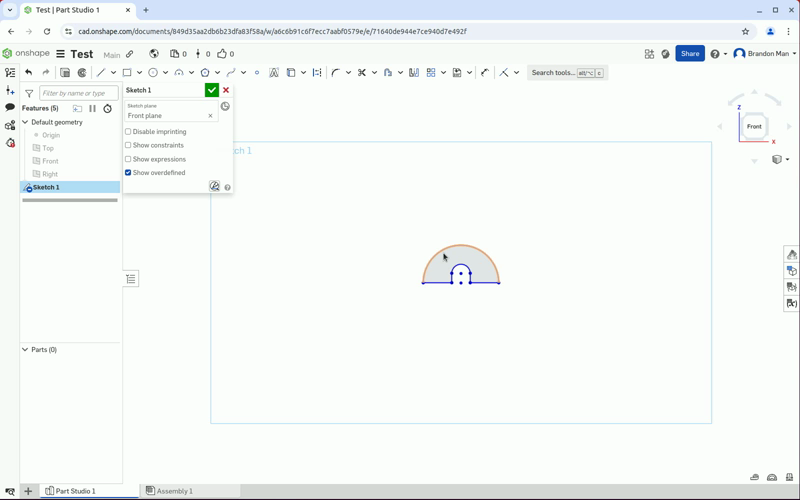
scroll(6)
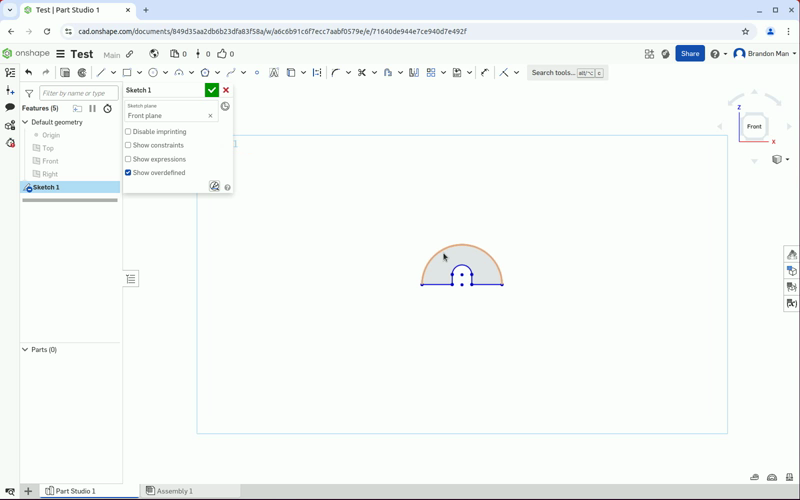
scroll(6)
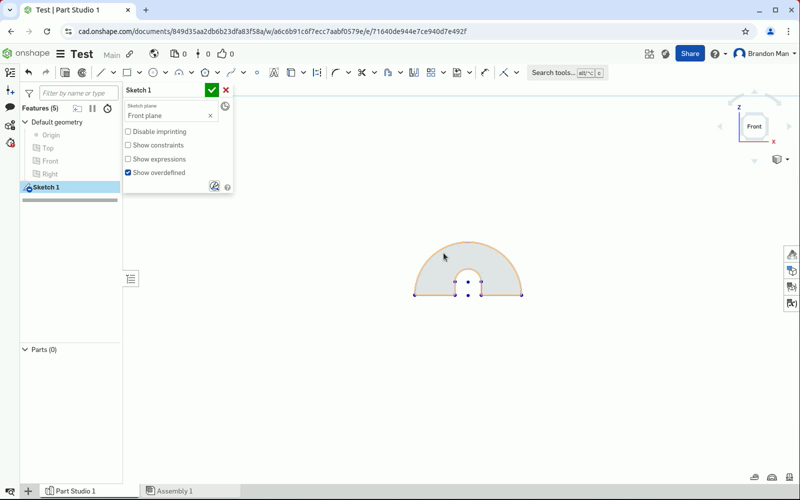
scroll(6)
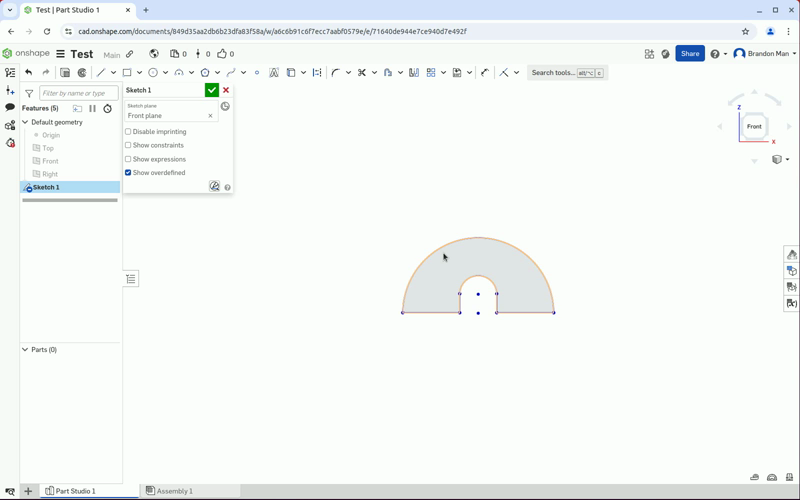
scroll(6)
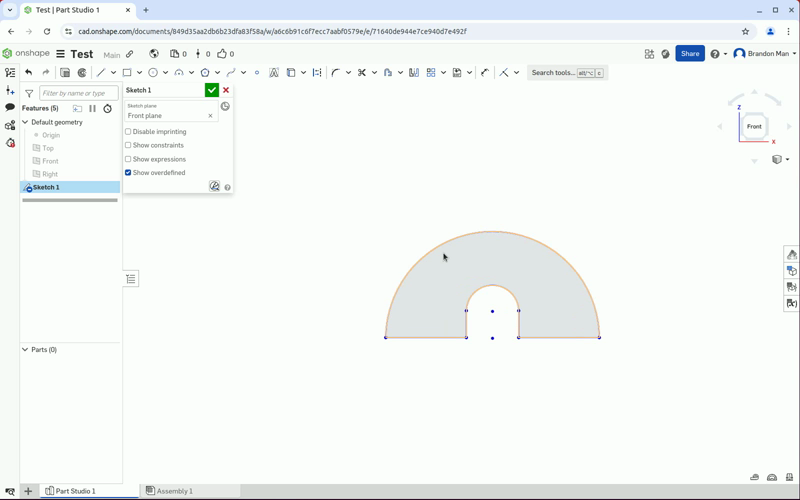
scroll(6)
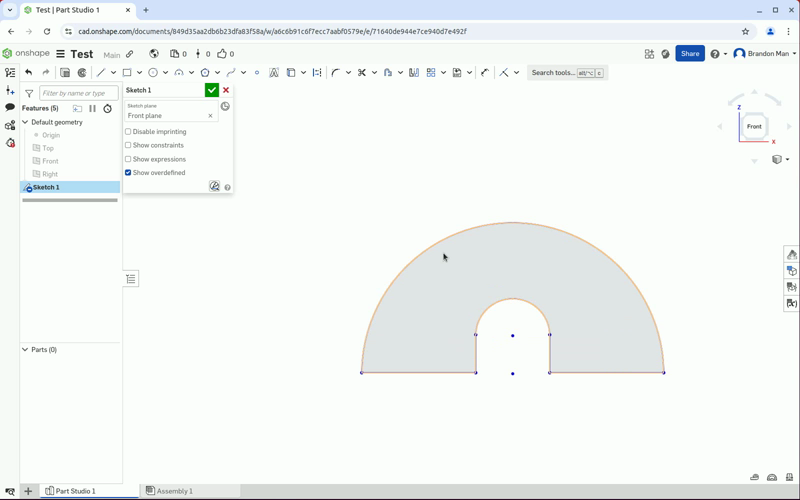
scroll(6)
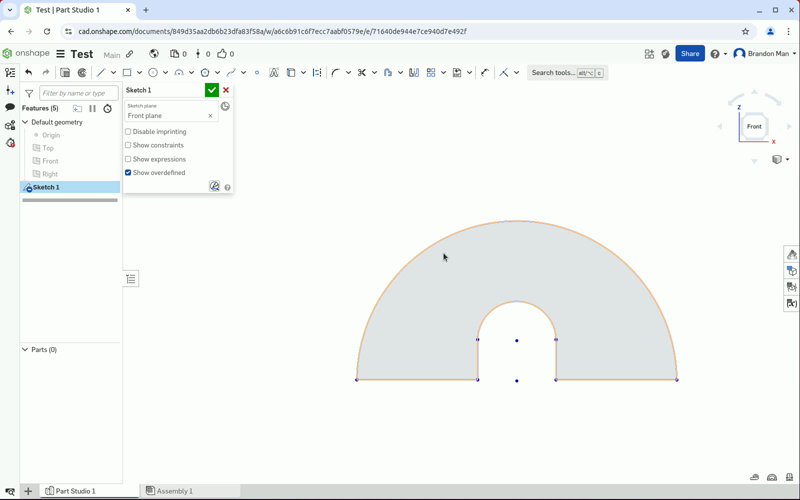
scroll(6)
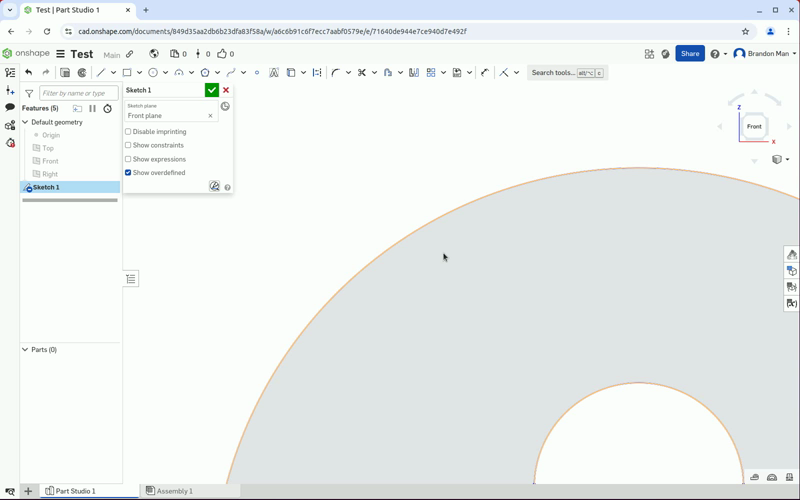
click(443, 252)
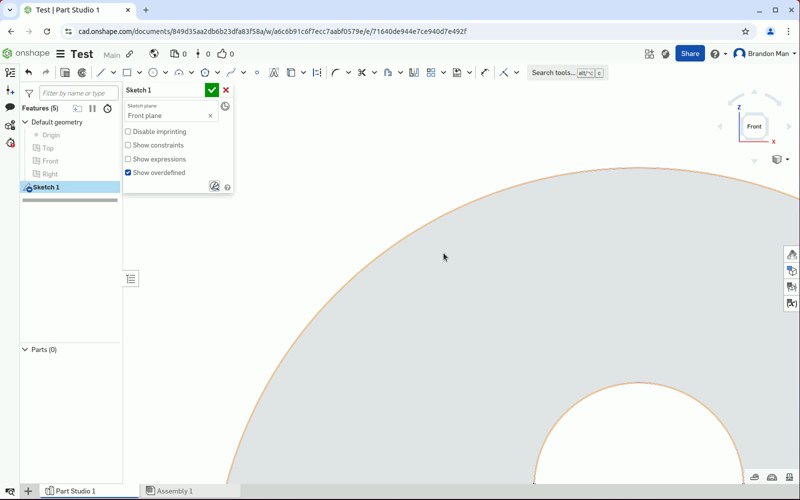
scroll(-6)
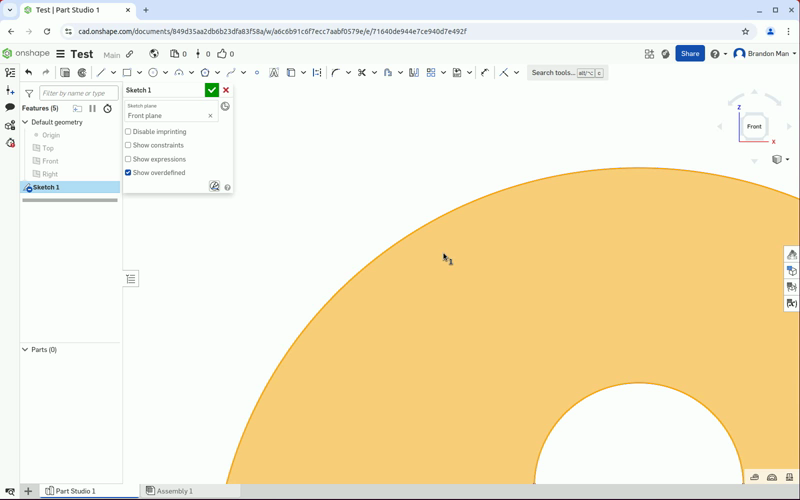
scroll(-6)
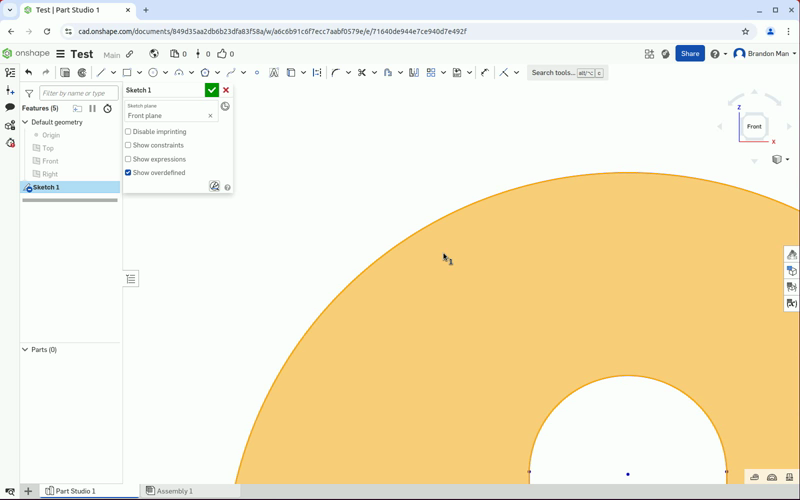
scroll(-6)
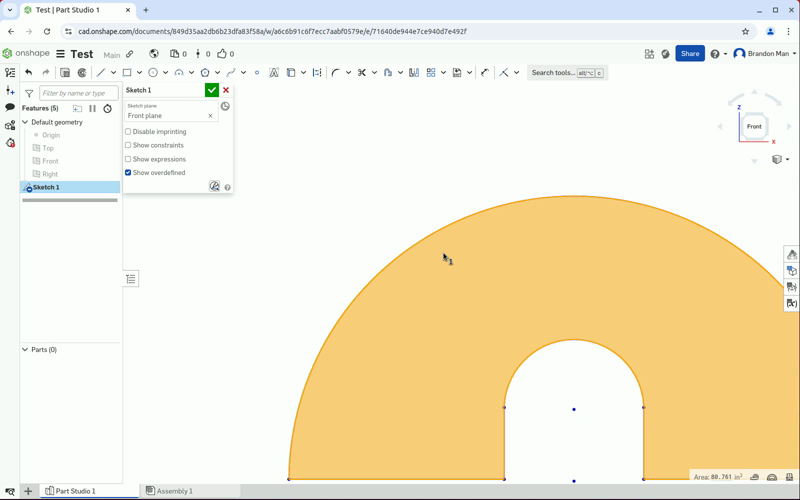
scroll(-6)
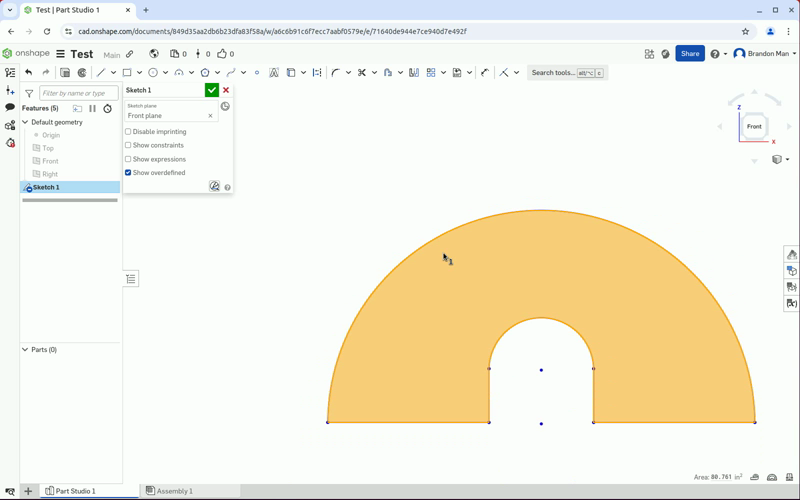
scroll(-6)
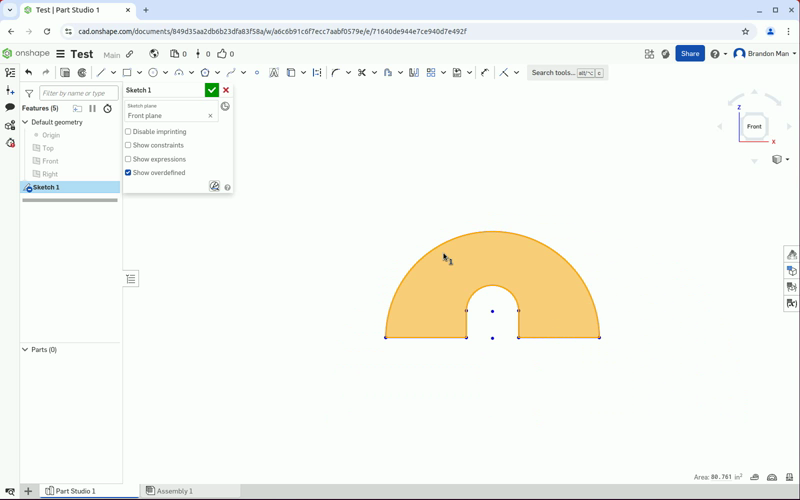
scroll(-6)
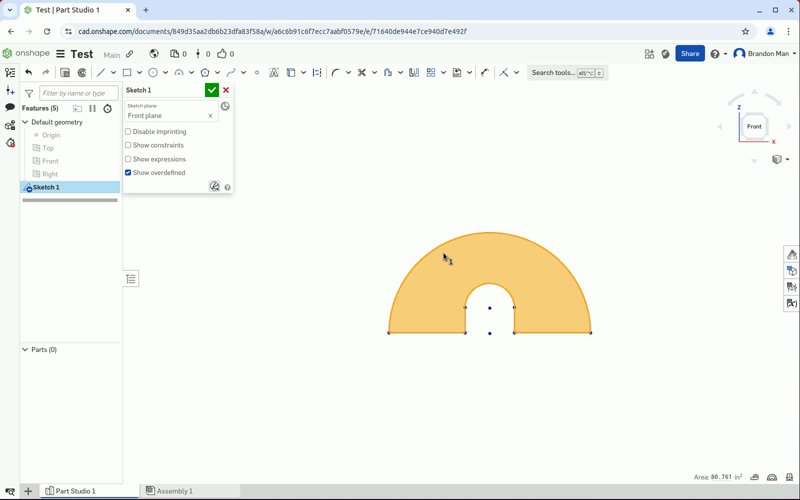
scroll(-6)
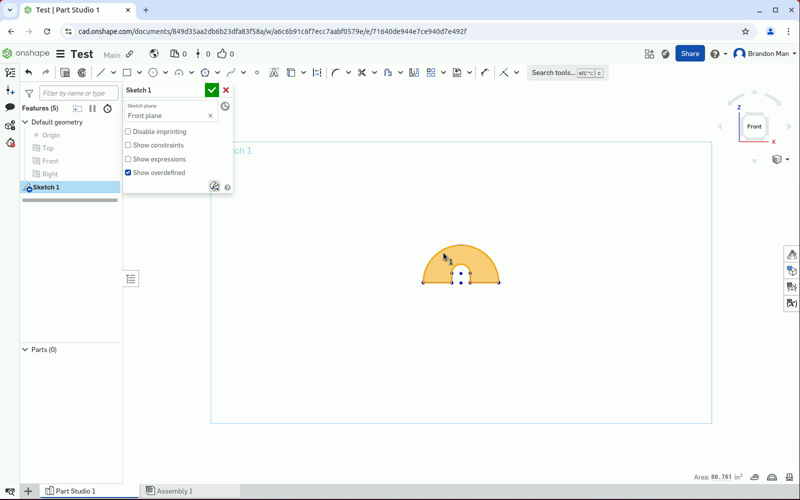
mouse_move(73, 352)
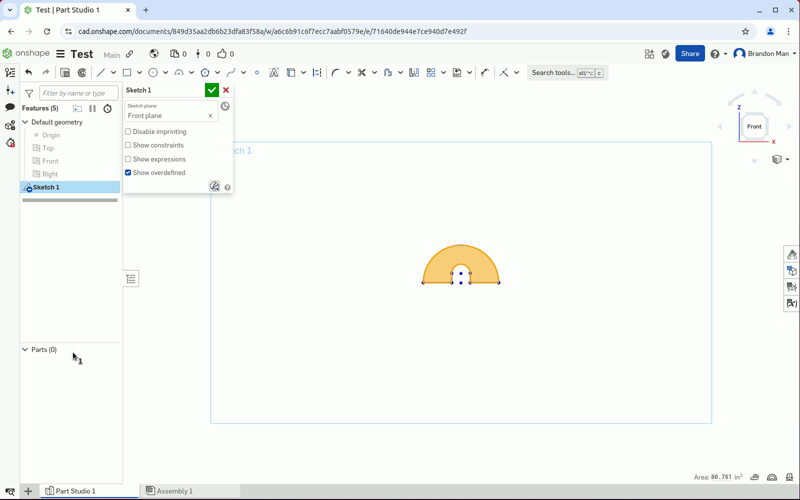
key(shift+y)
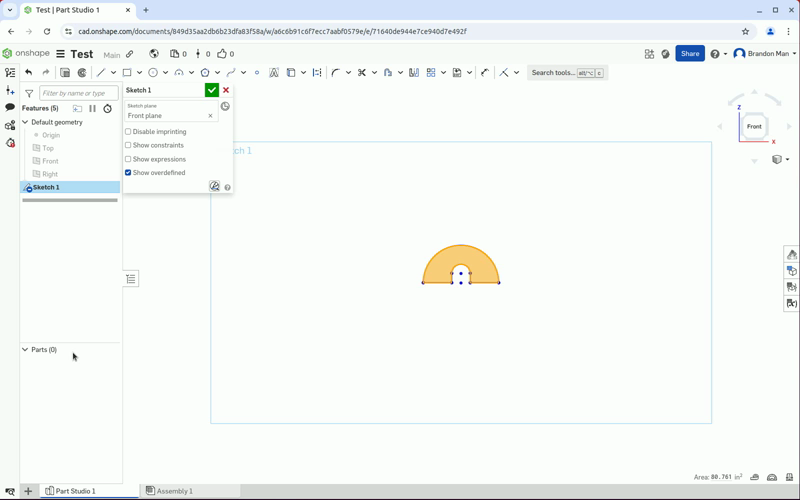
key(shift+e)
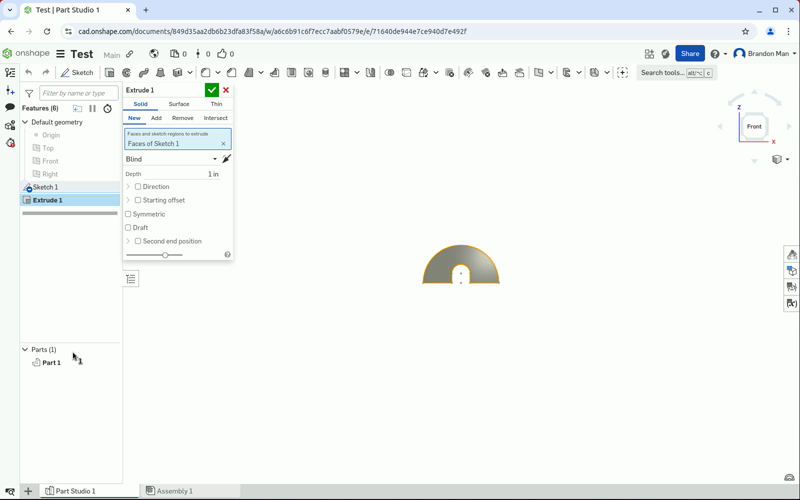
mouse_move(143, 106)
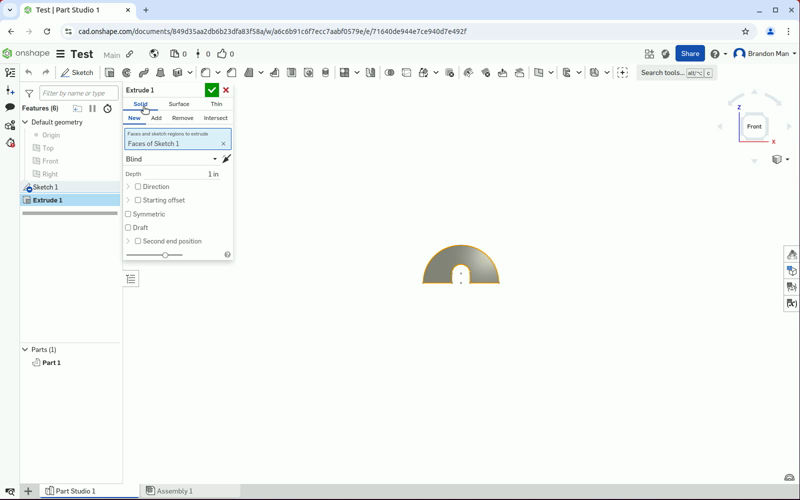
click(143, 106)
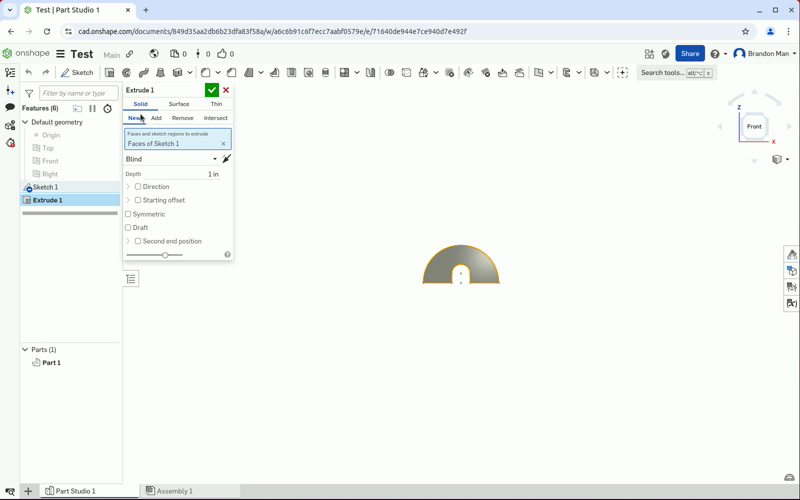
mouse_move(137, 120)
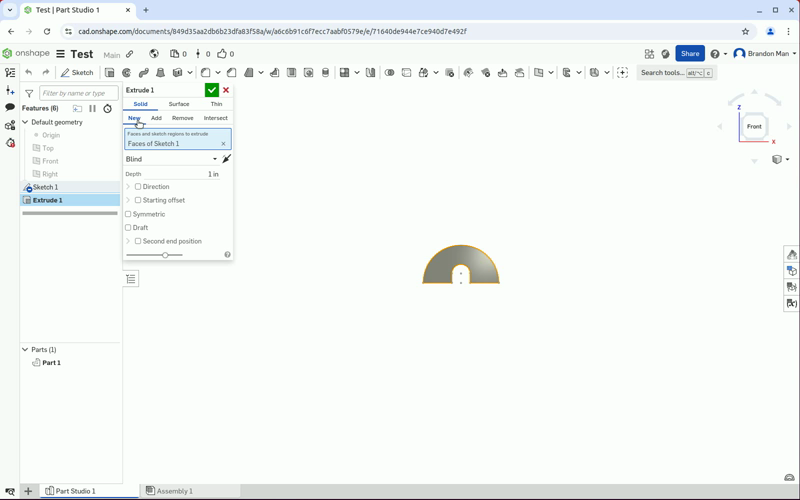
click(137, 120)
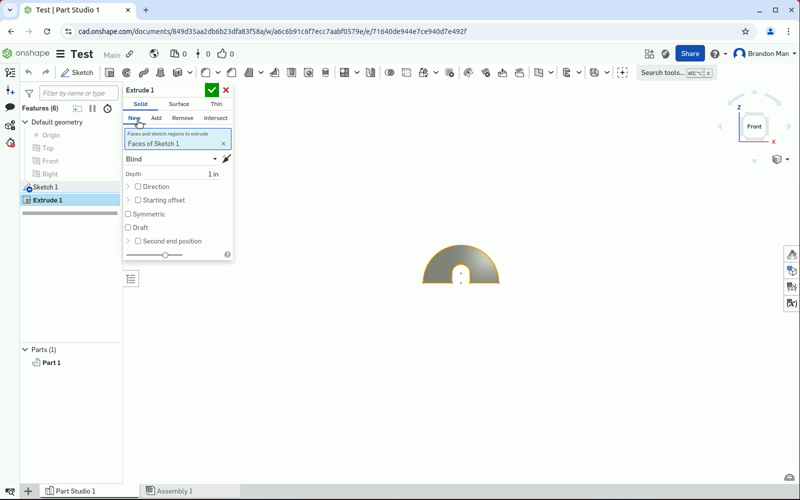
key(tab, 4)
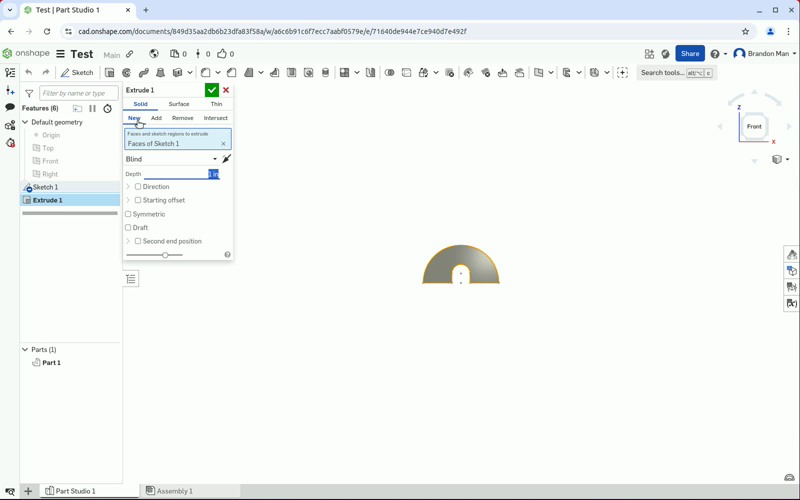
text(23.108)
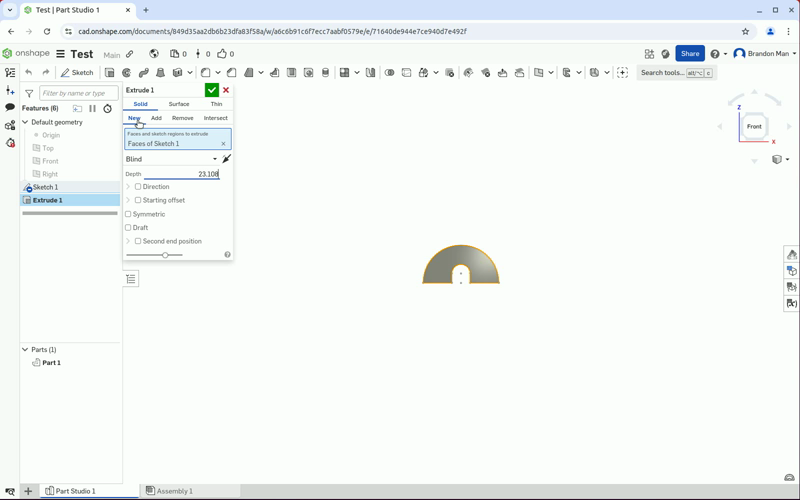
key(enter)
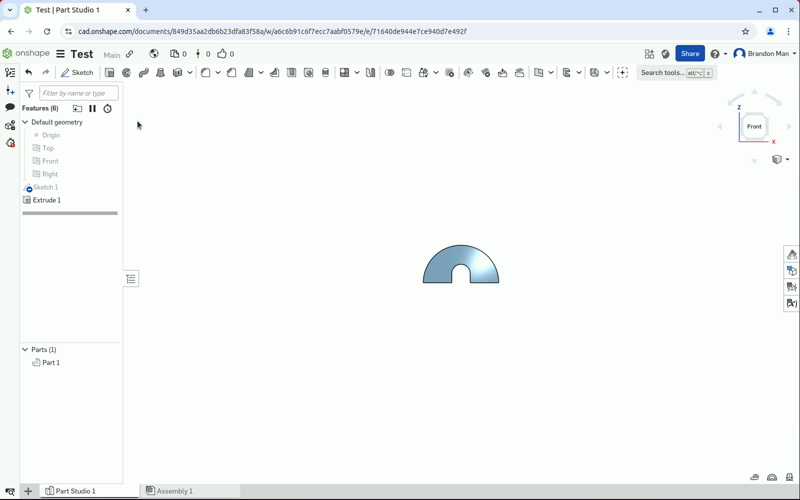
key(shift+h)
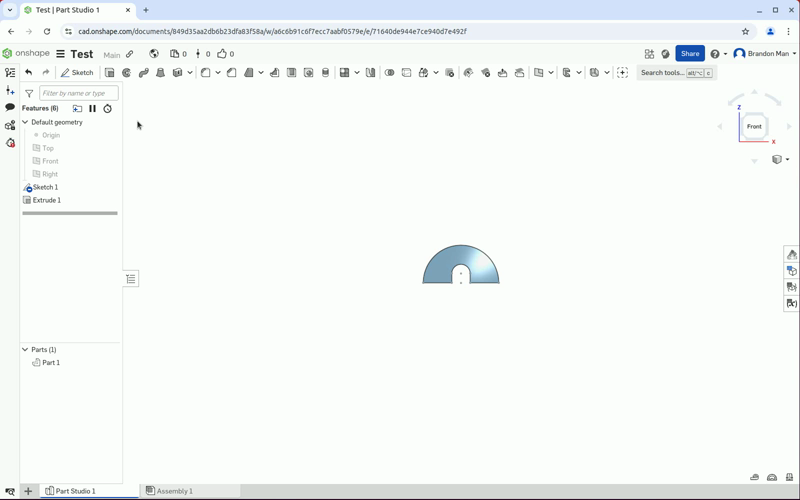
key(shift+h)
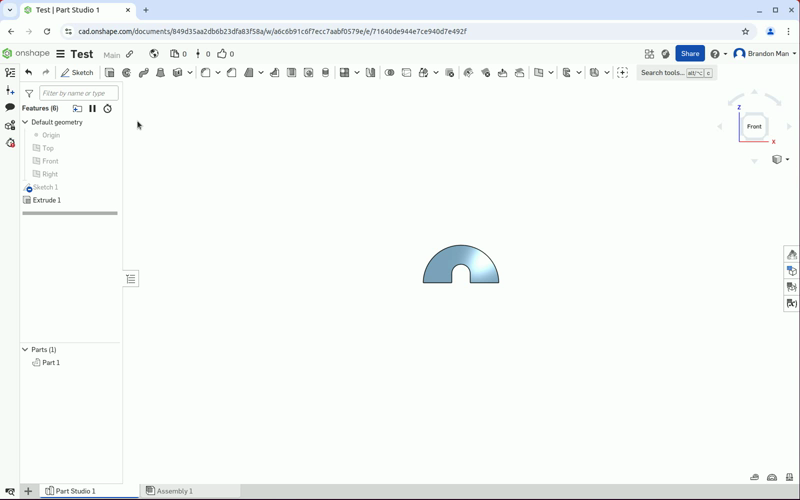
mouse_move(73, 189)
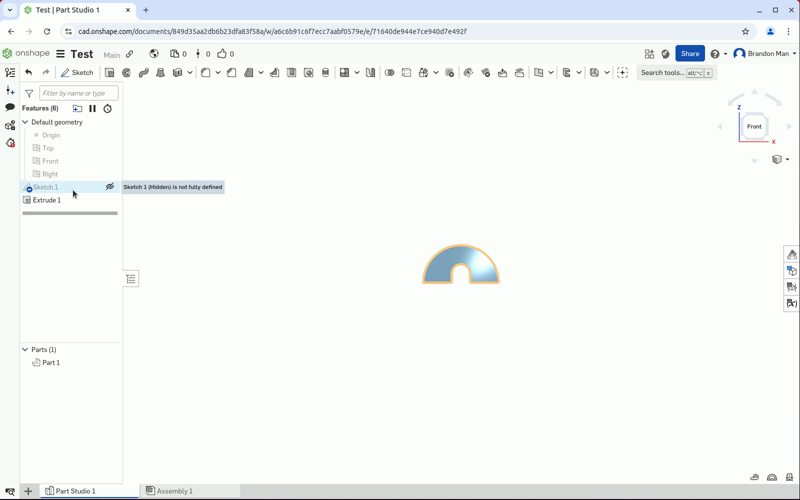
click(73, 189)
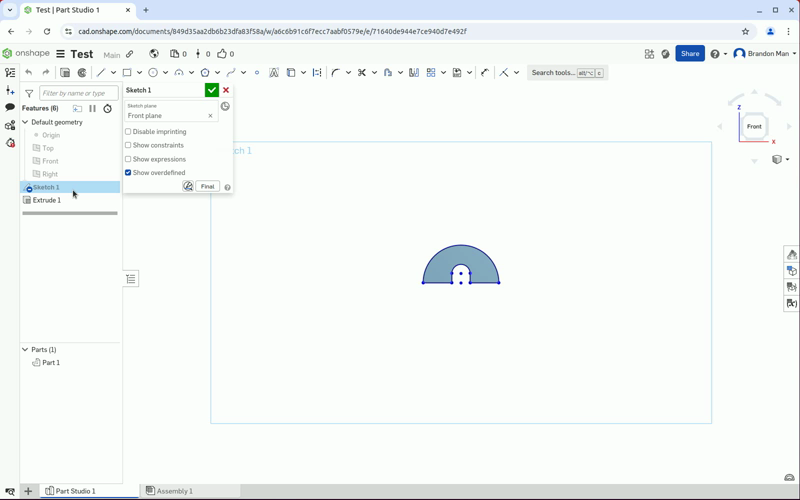
mouse_move(229, 92)
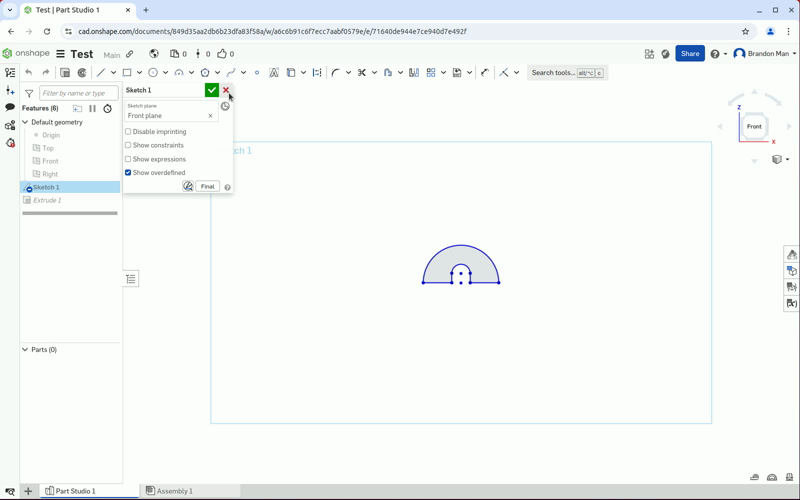
click(229, 92)
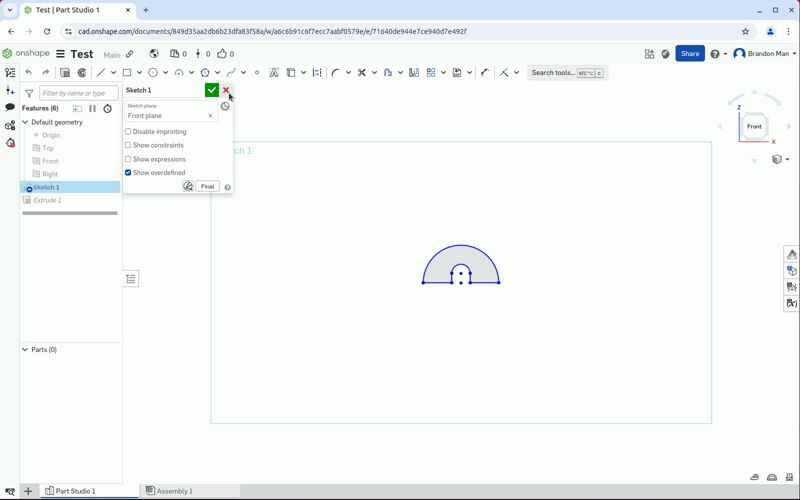
key(shift+s)
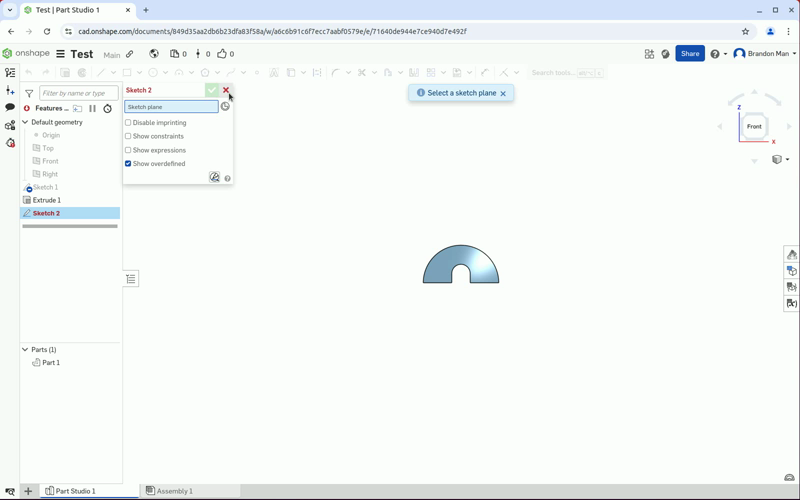
mouse_move(73, 163)
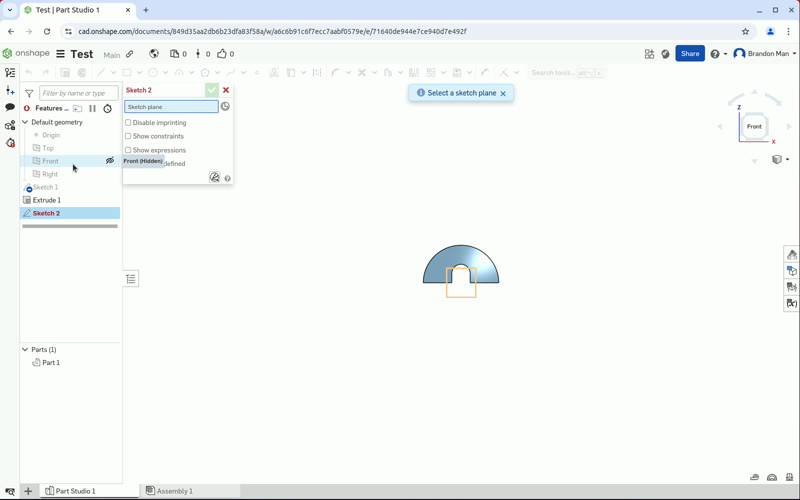
click(73, 163)
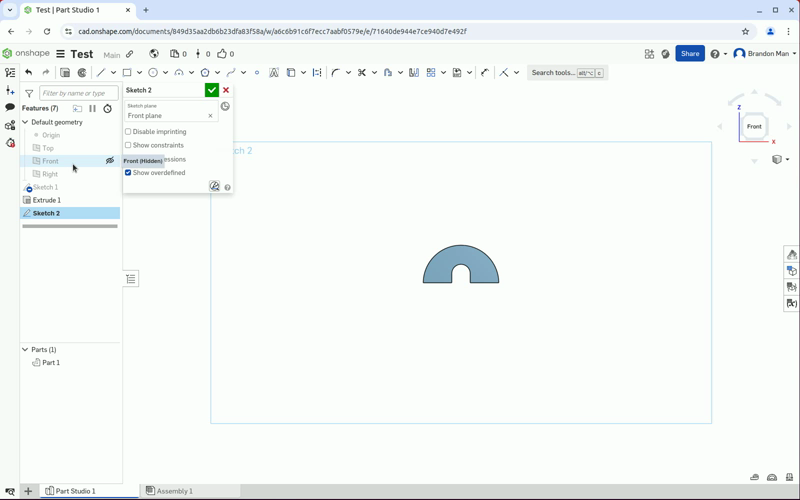
mouse_move(73, 352)
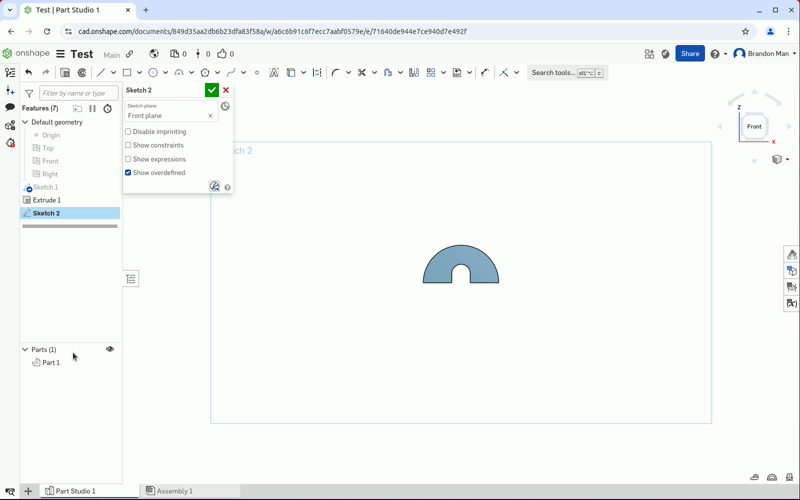
key(y)
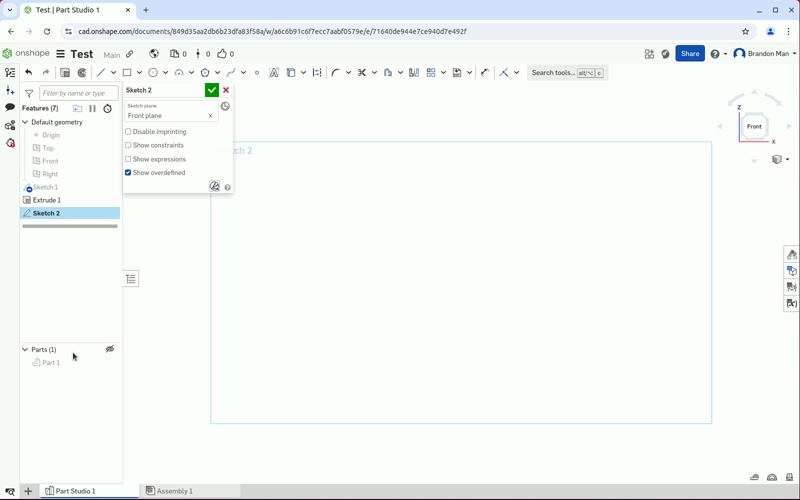
key(l)
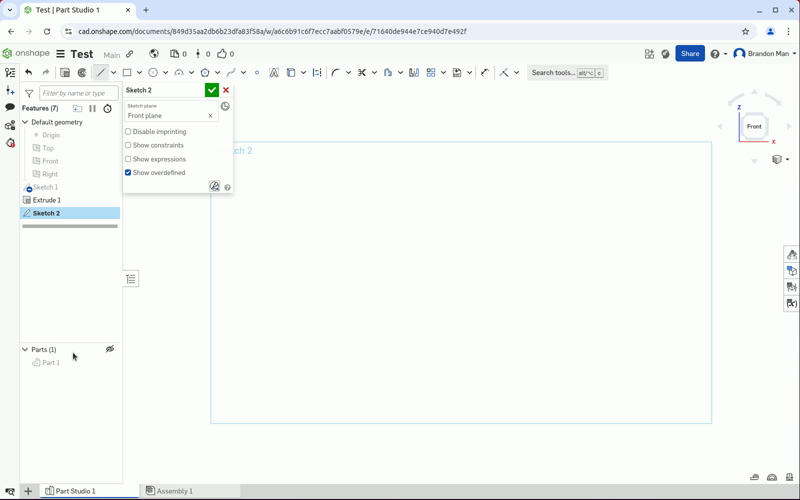
key_down(shift)
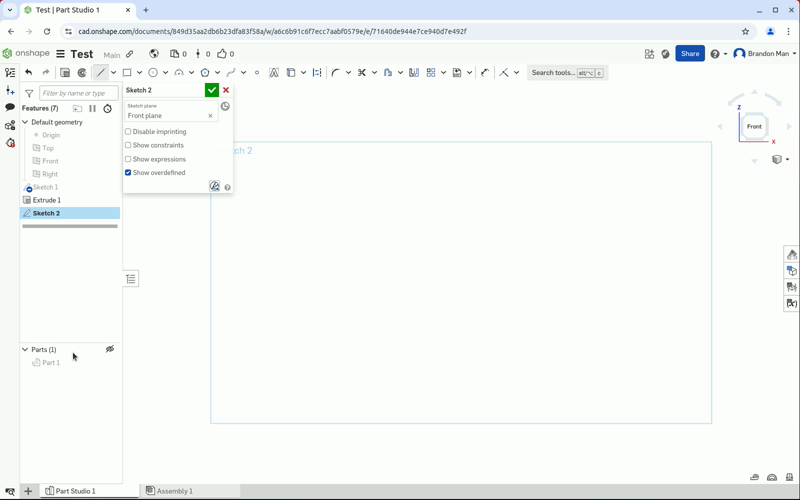
mouse_move(423, 301)
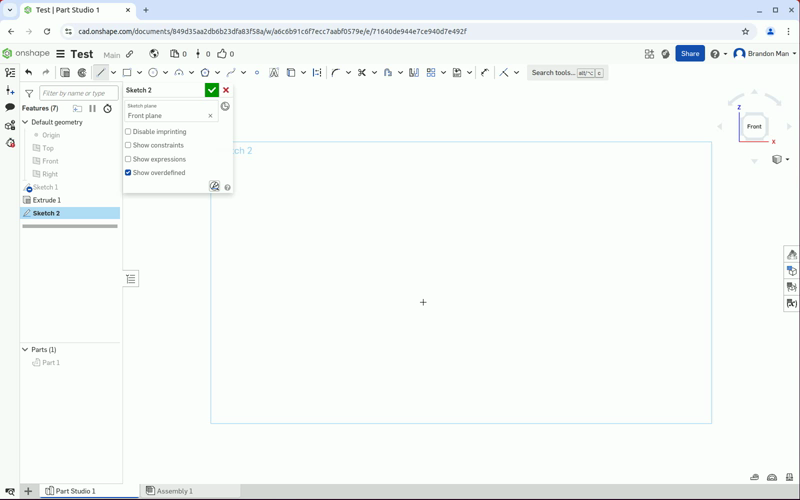
click(423, 301)
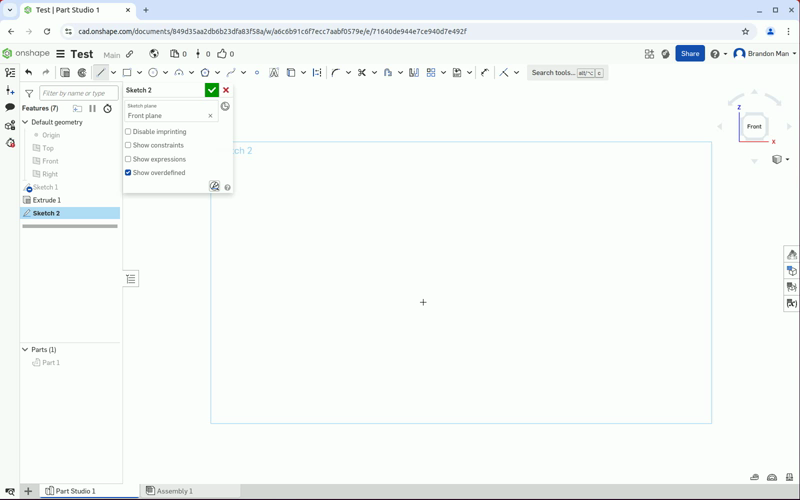
key_up(shift)
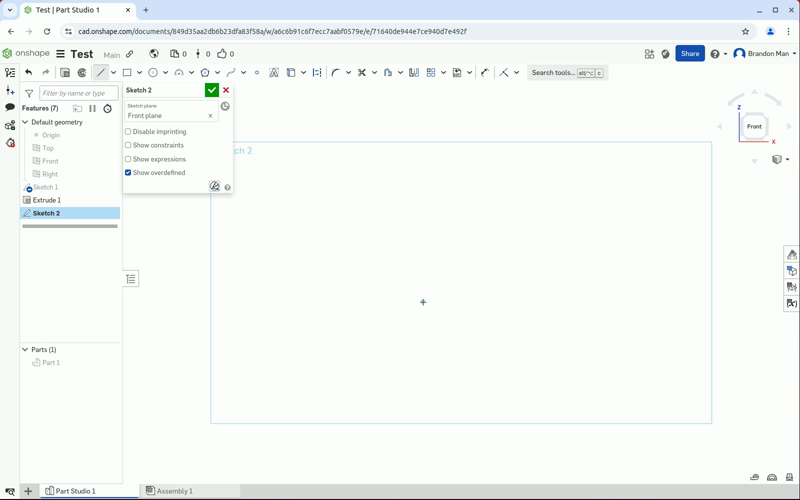
key_down(shift)
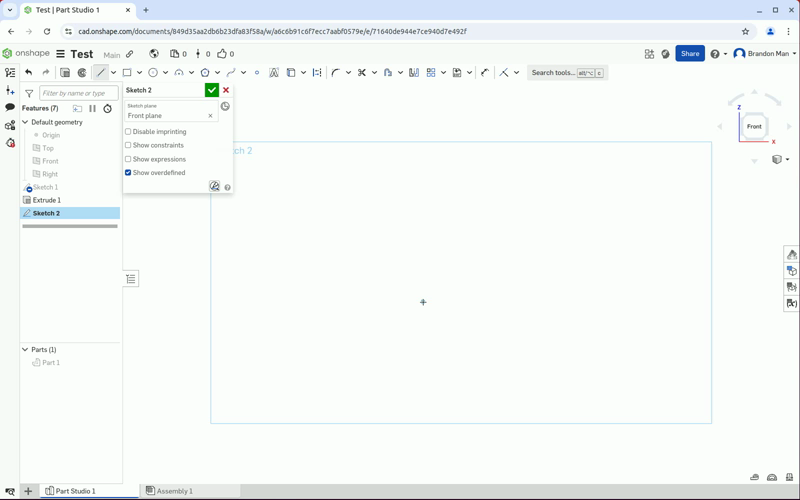
mouse_move(498, 301)
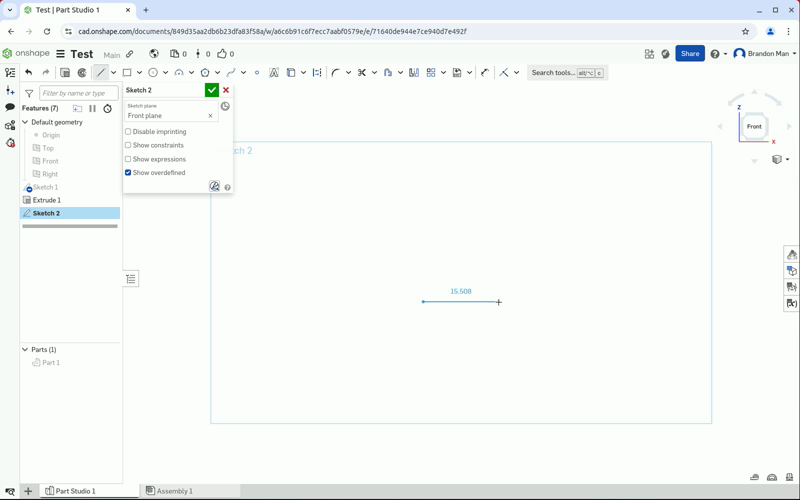
click(498, 301)
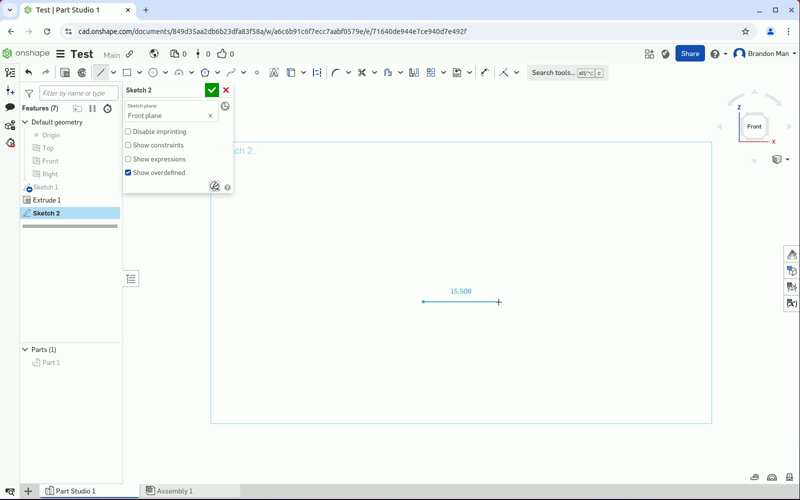
key_up(shift)
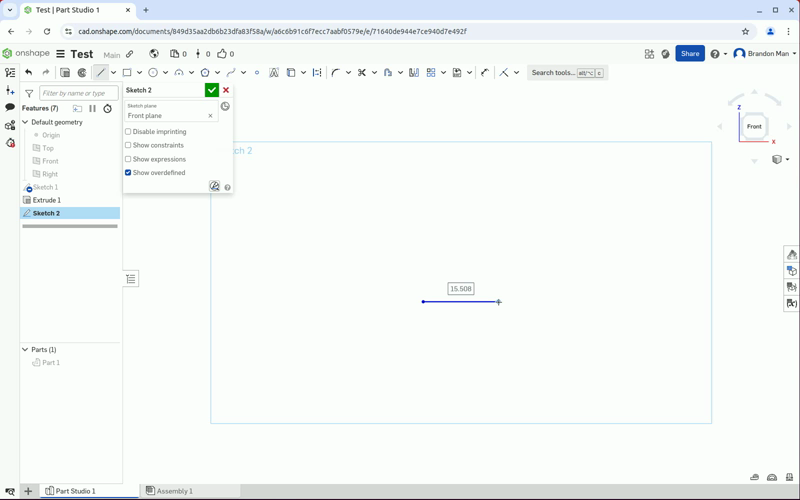
key_down(shift)
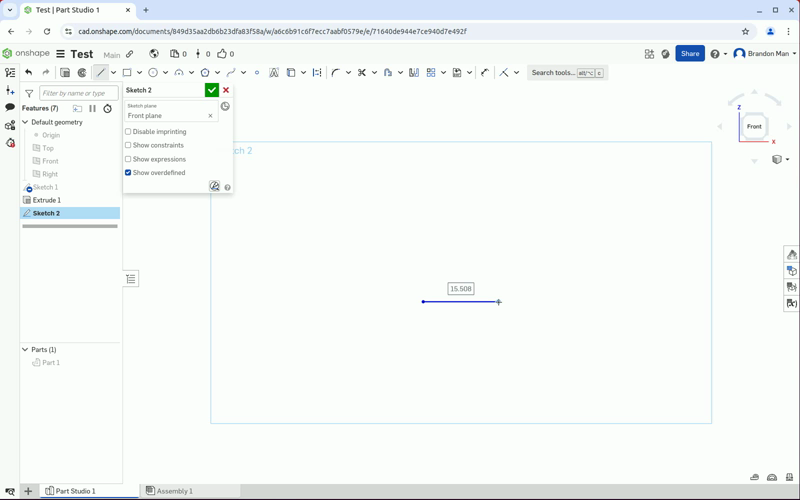
mouse_move(528, 301)
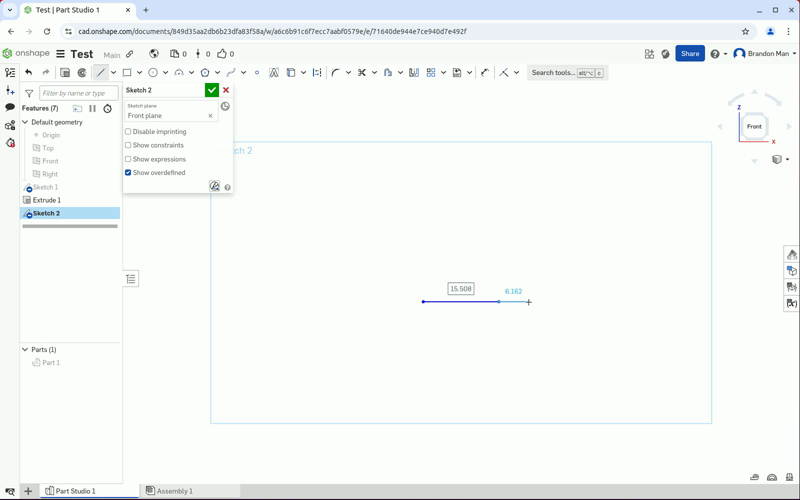
mouse_move(498, 282)
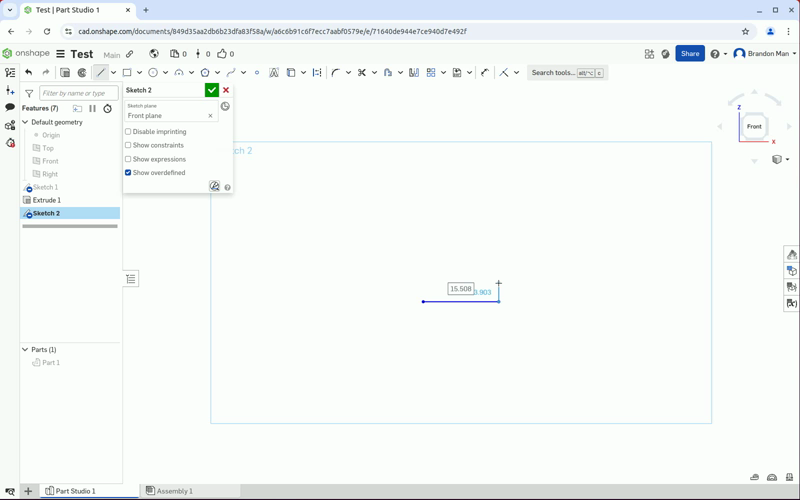
click(498, 282)
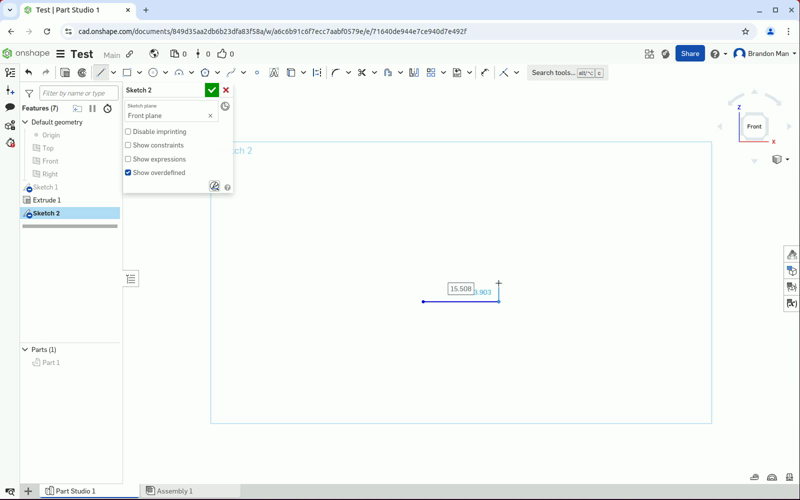
key_up(shift)
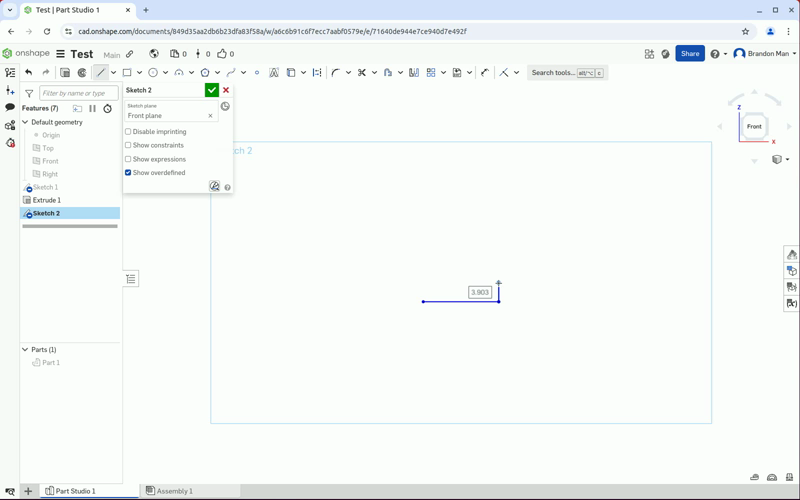
key_down(shift)
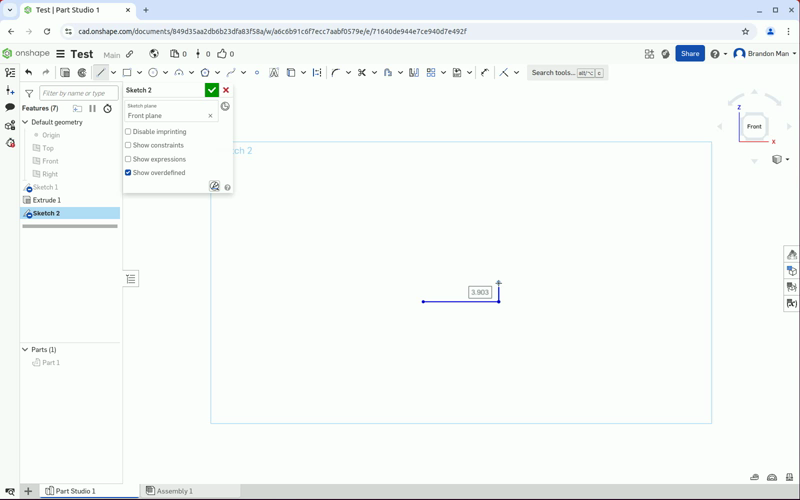
mouse_move(528, 282)
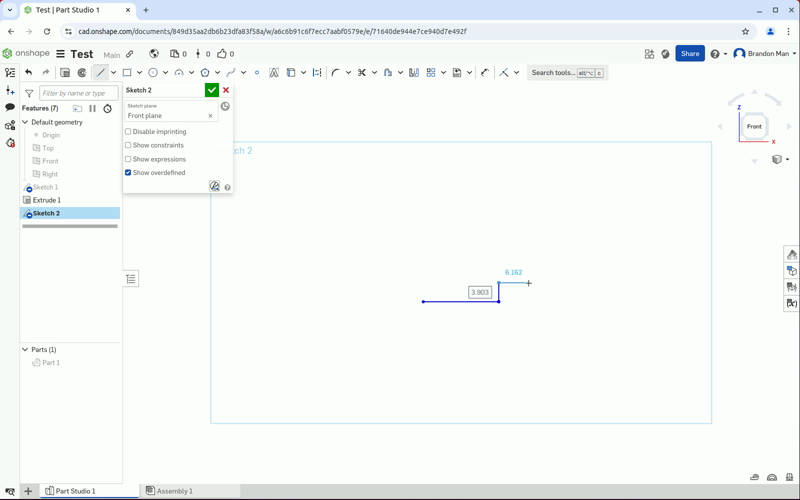
mouse_move(470, 282)
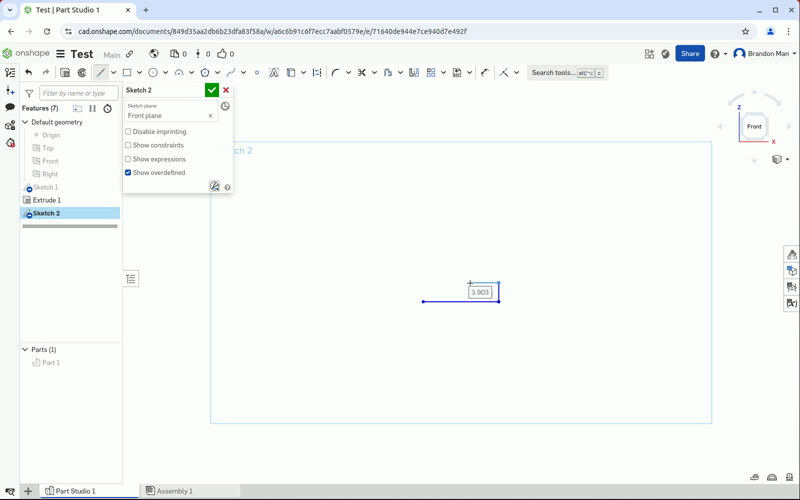
click(470, 282)
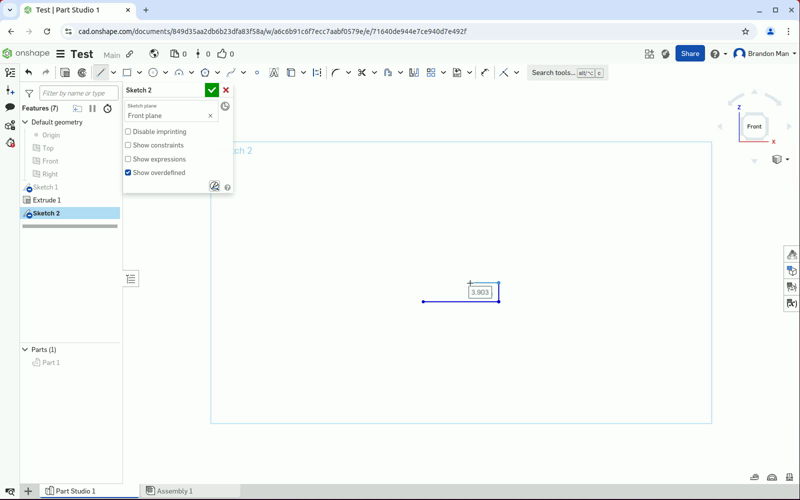
key_up(shift)
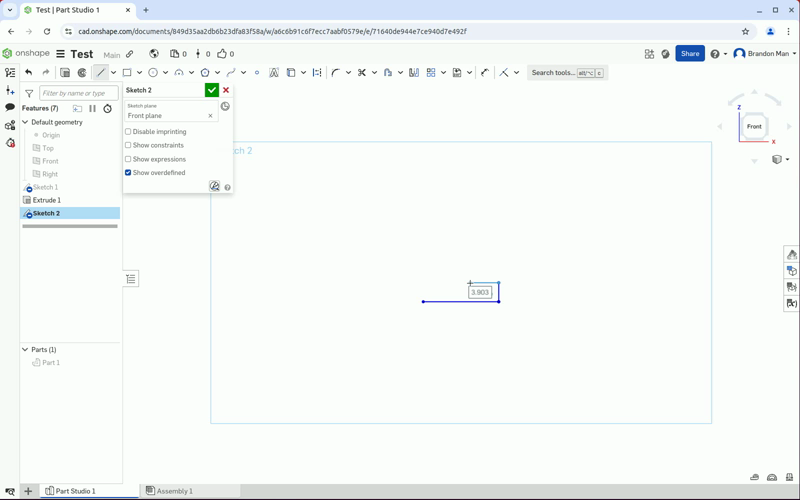
key_down(shift)
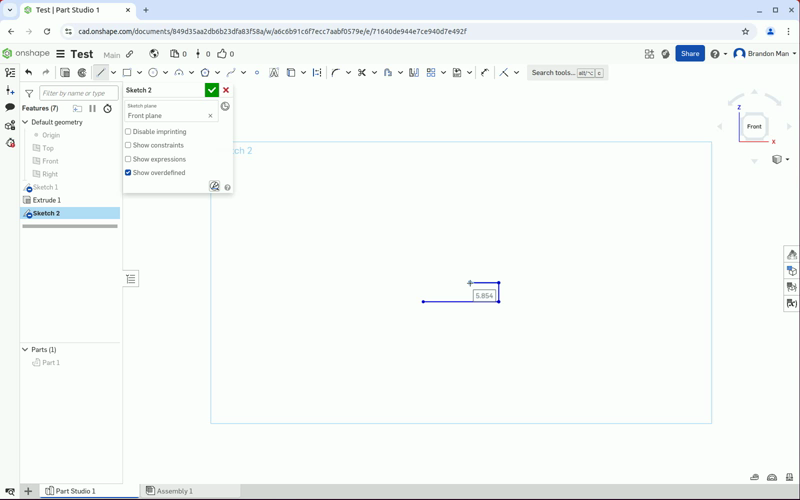
mouse_move(500, 282)
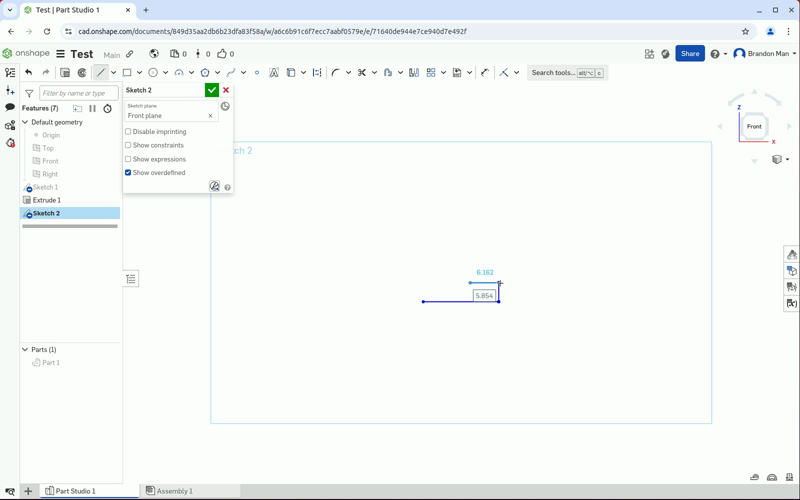
mouse_move(461, 282)
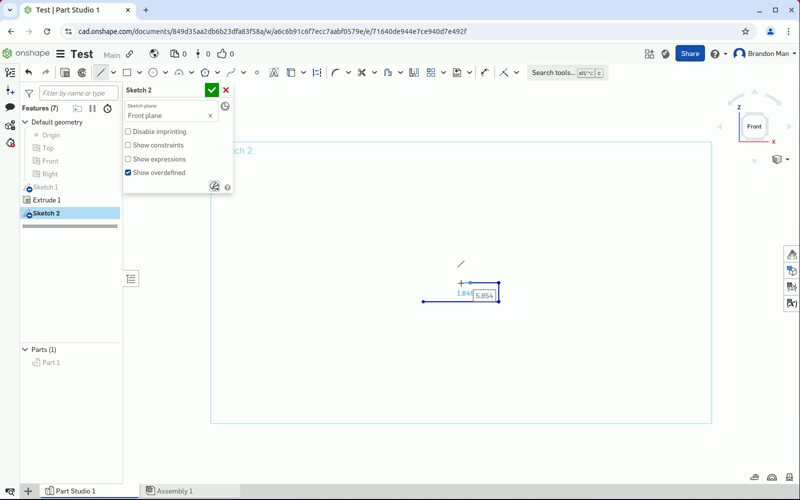
click(461, 282)
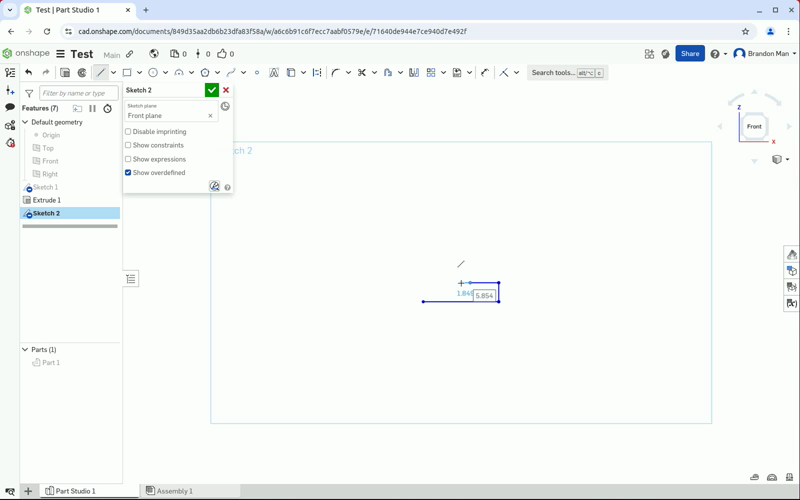
key_up(shift)
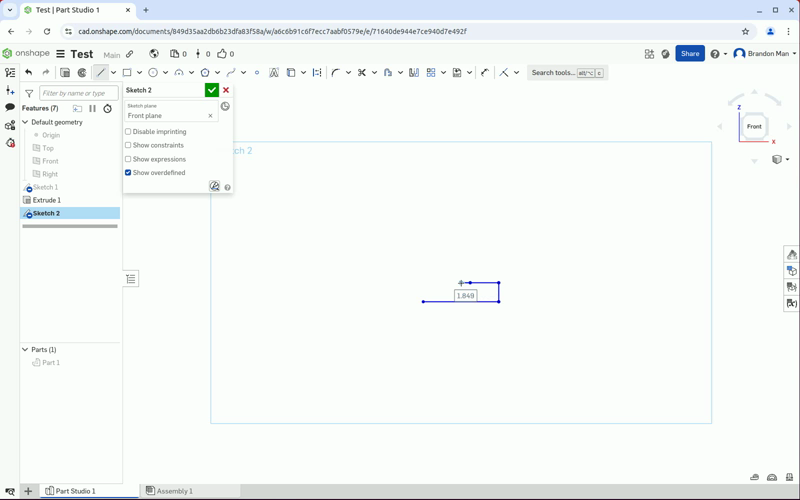
key_down(shift)
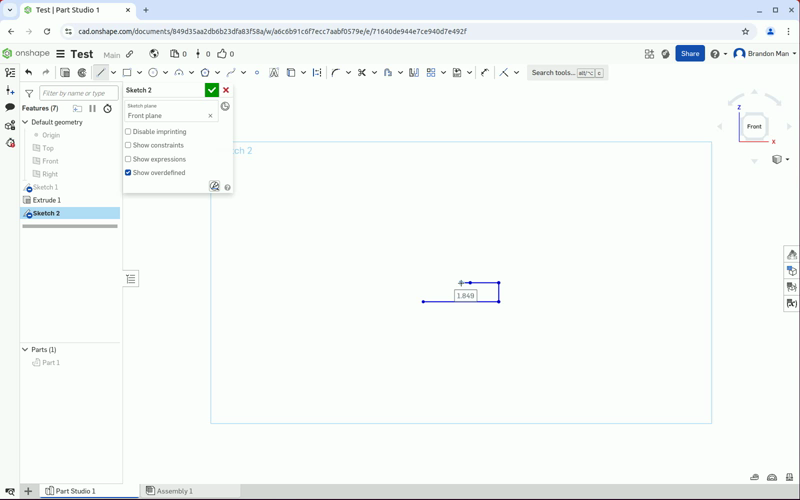
mouse_move(491, 282)
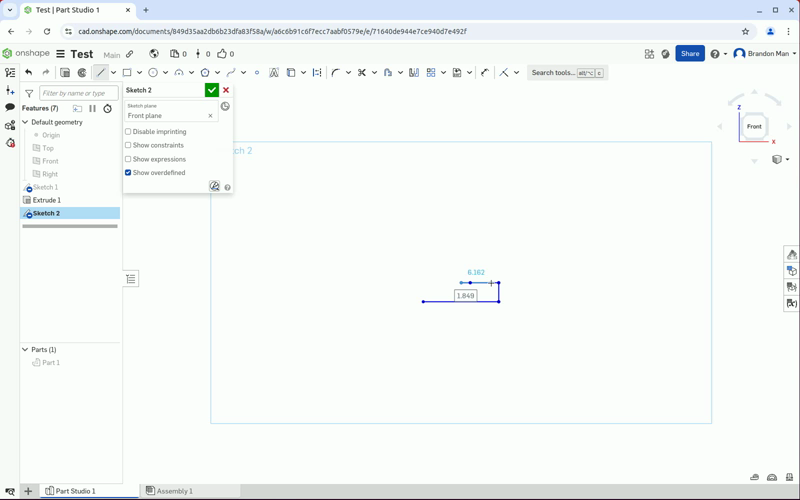
mouse_move(451, 282)
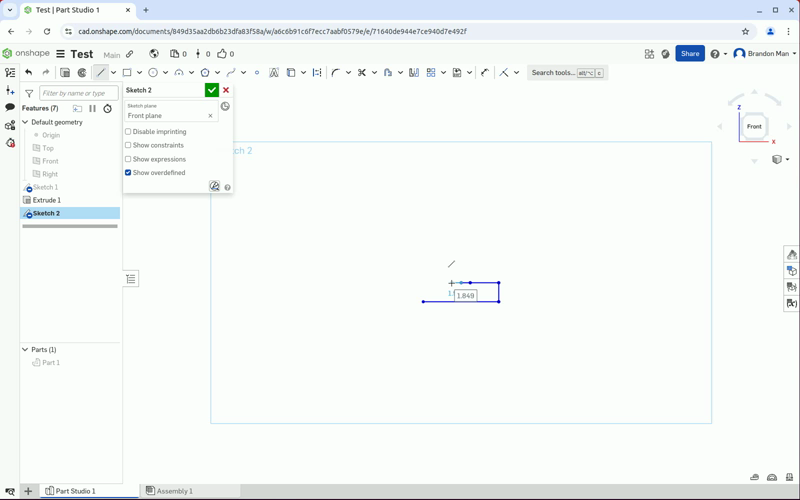
click(451, 282)
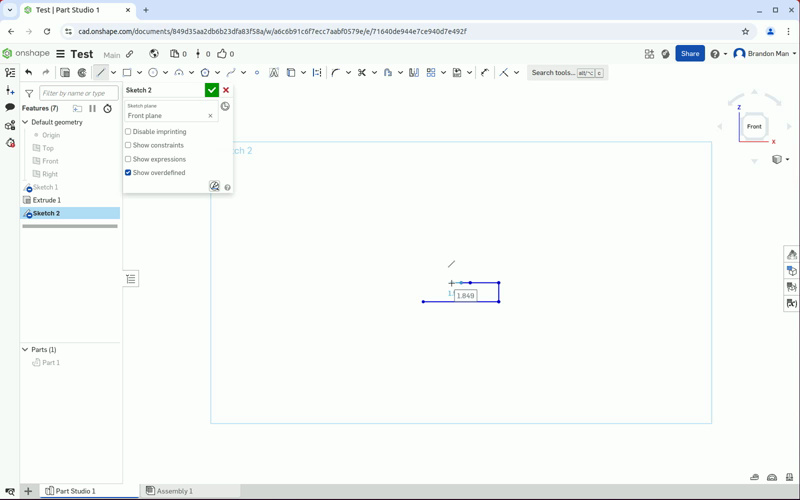
key_up(shift)
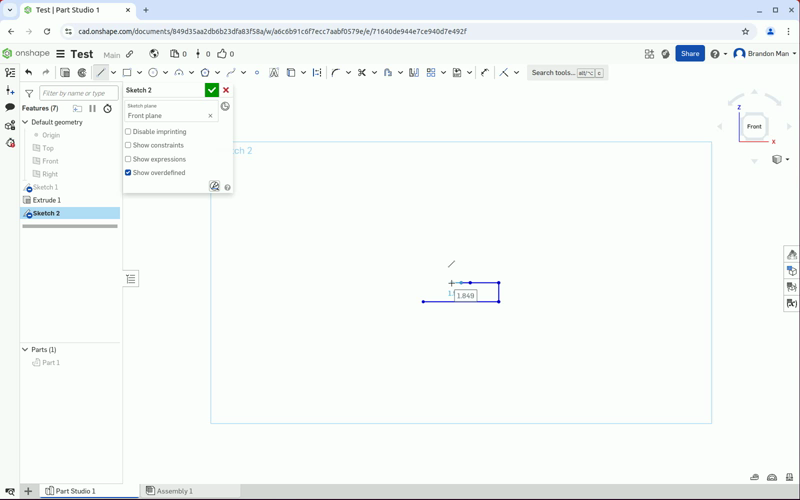
key_down(shift)
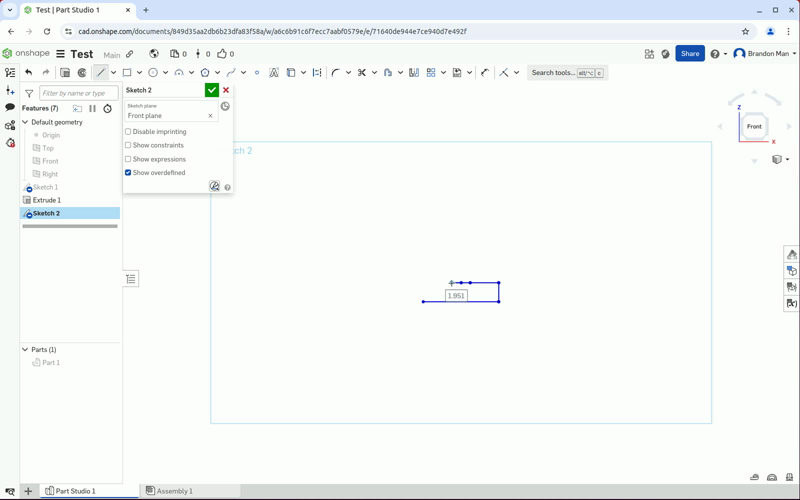
mouse_move(481, 282)
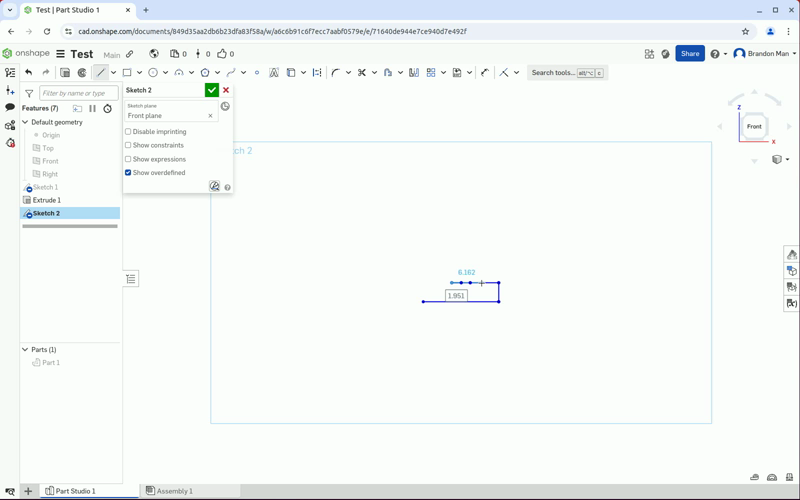
mouse_move(423, 282)
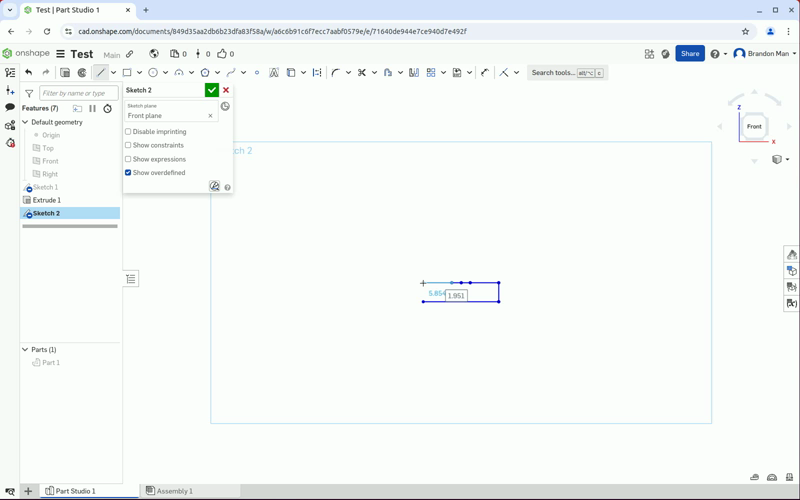
click(423, 282)
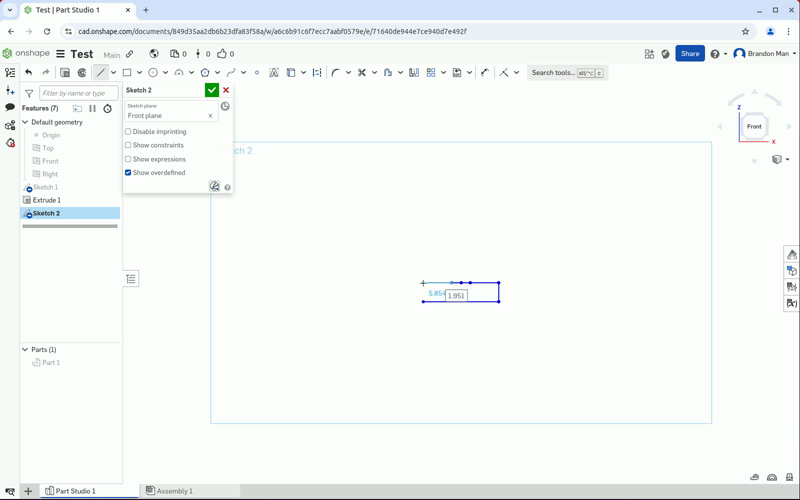
key_up(shift)
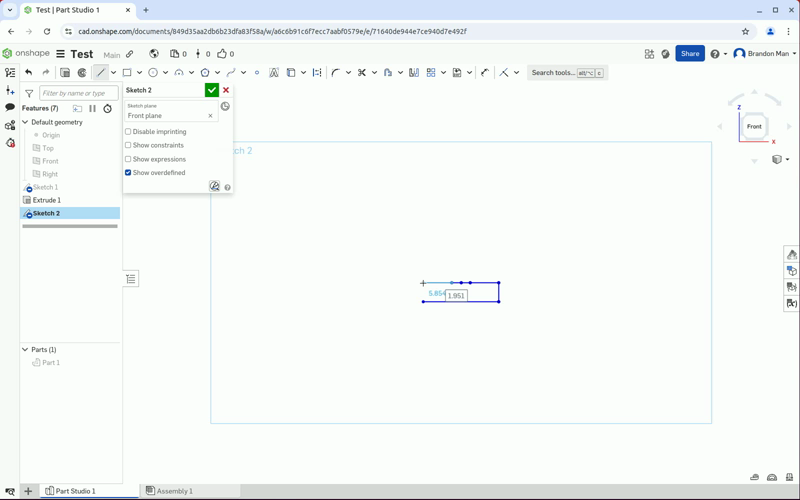
mouse_move(453, 282)
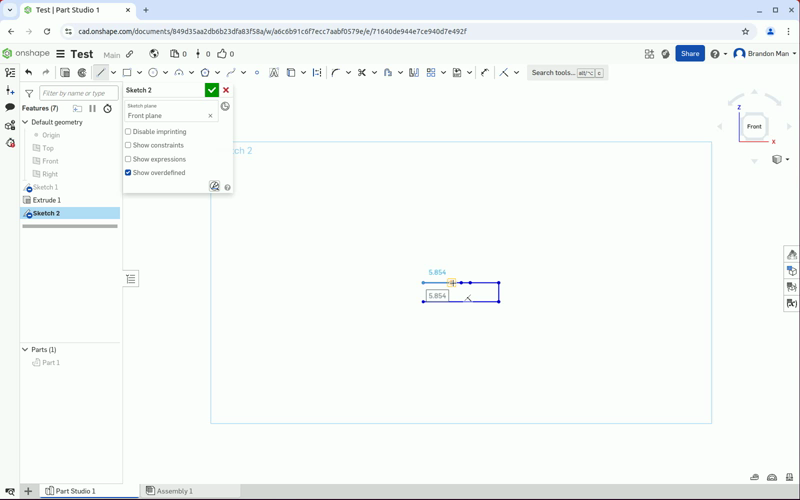
key_down(shift)
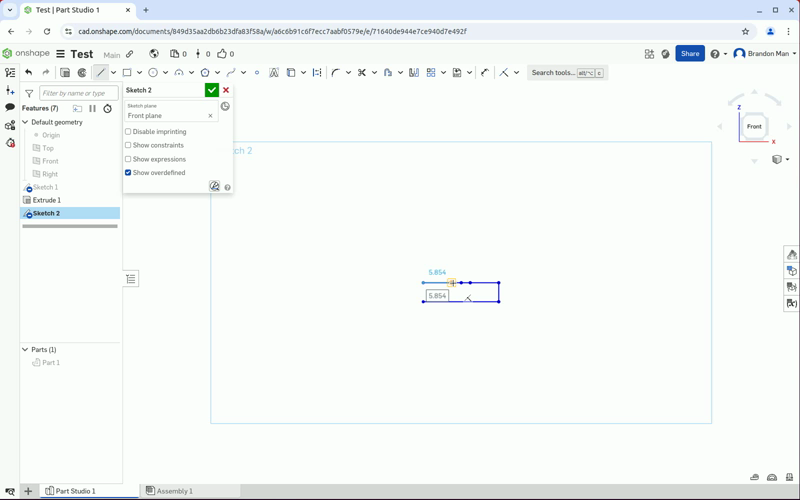
mouse_move(423, 301)
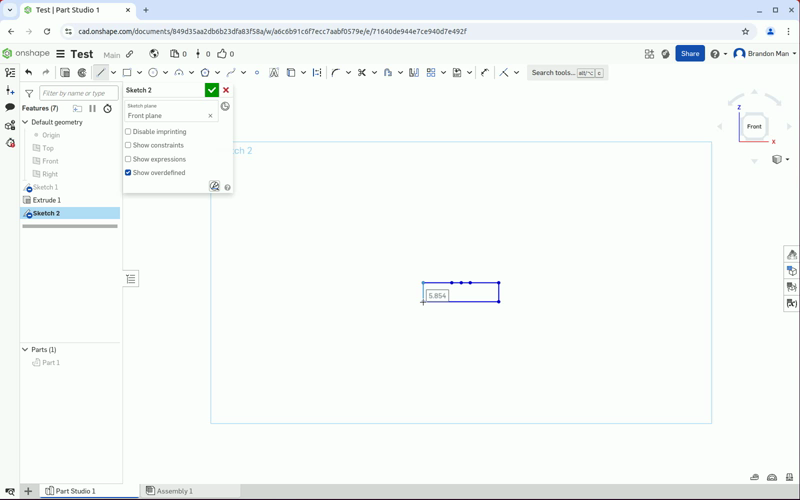
key_up(shift)
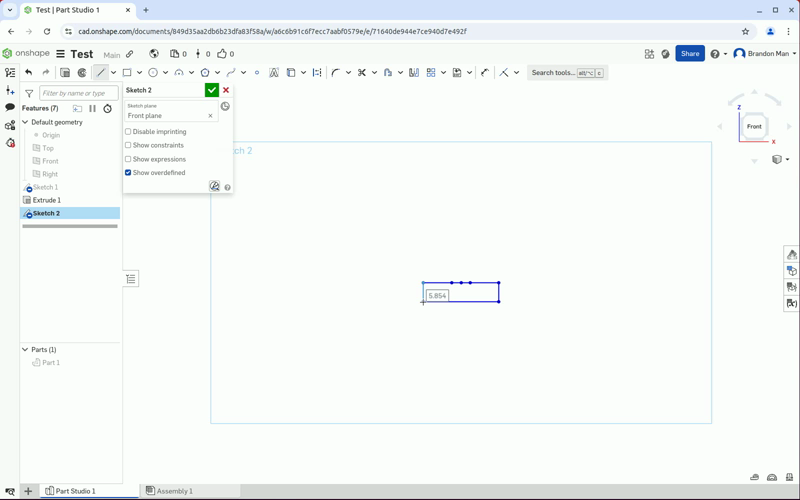
click(423, 301)
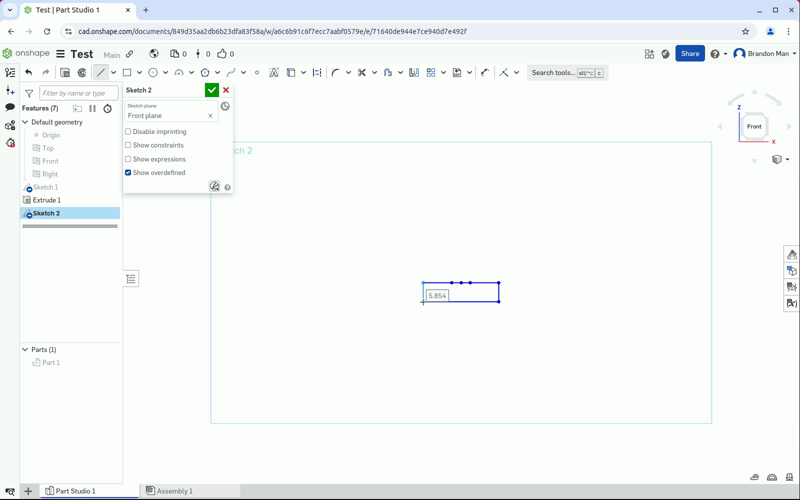
key(esc)
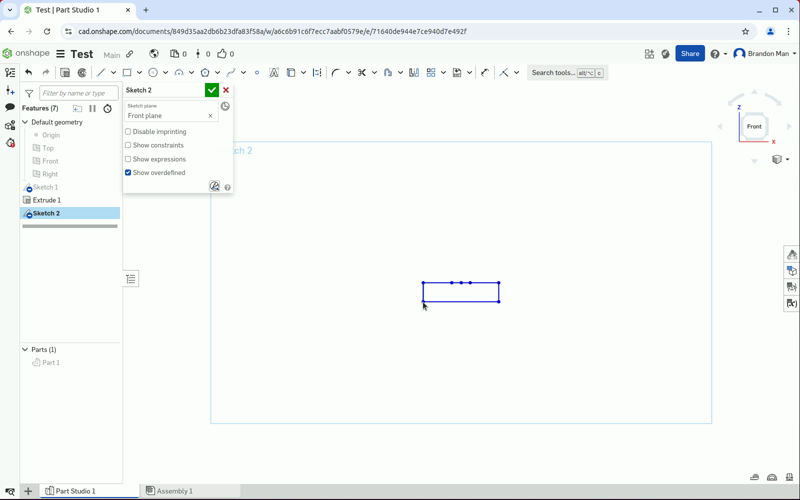
mouse_move(457, 284)
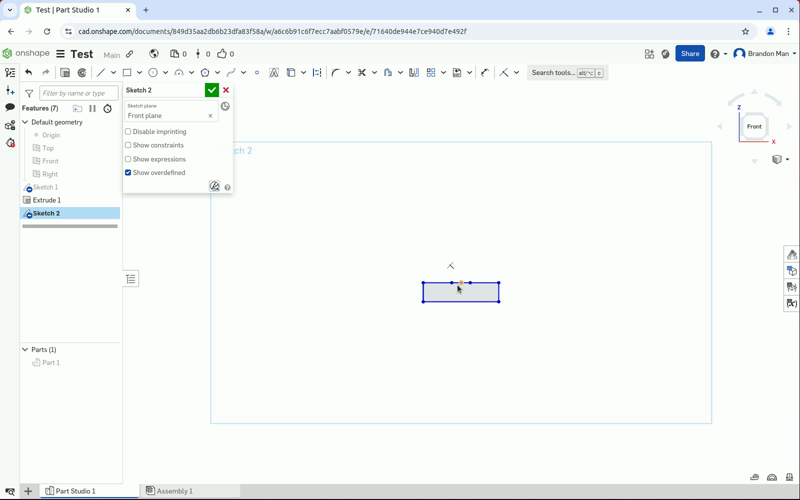
scroll(6)
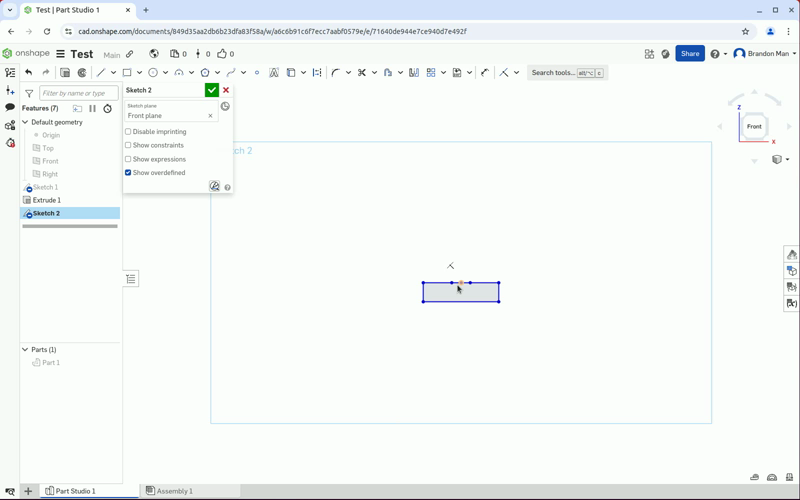
scroll(6)
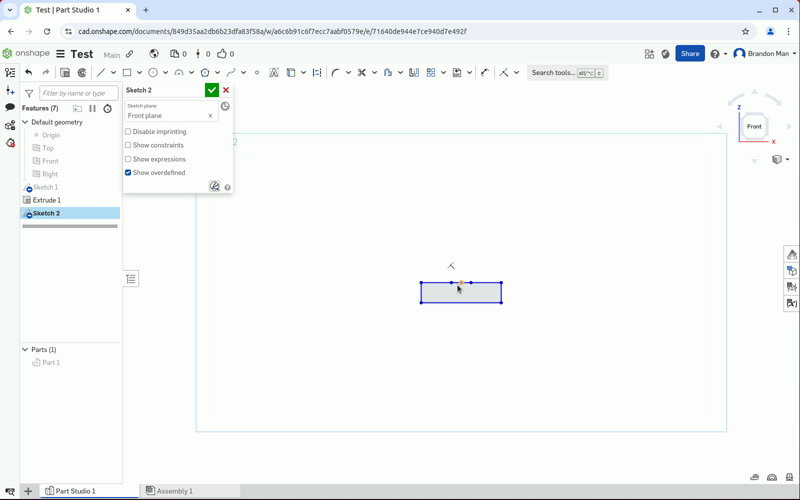
scroll(6)
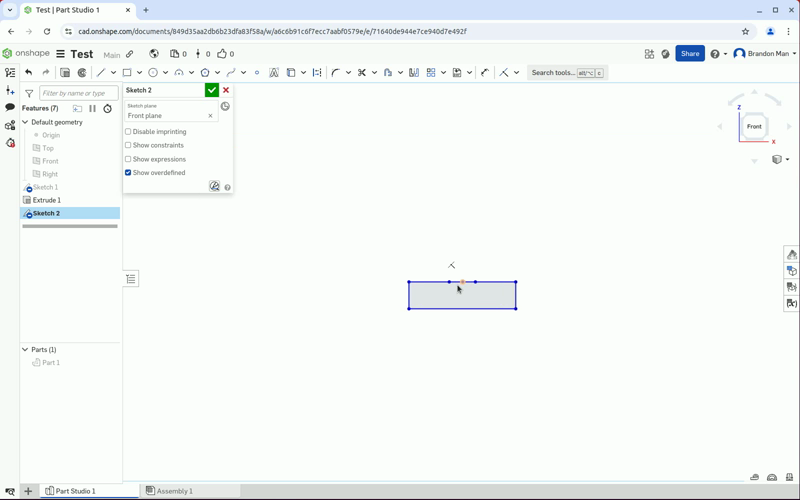
scroll(6)
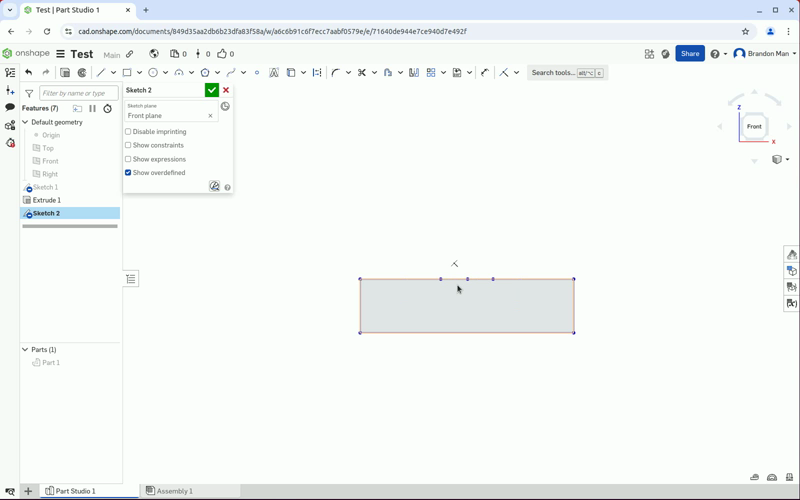
scroll(6)
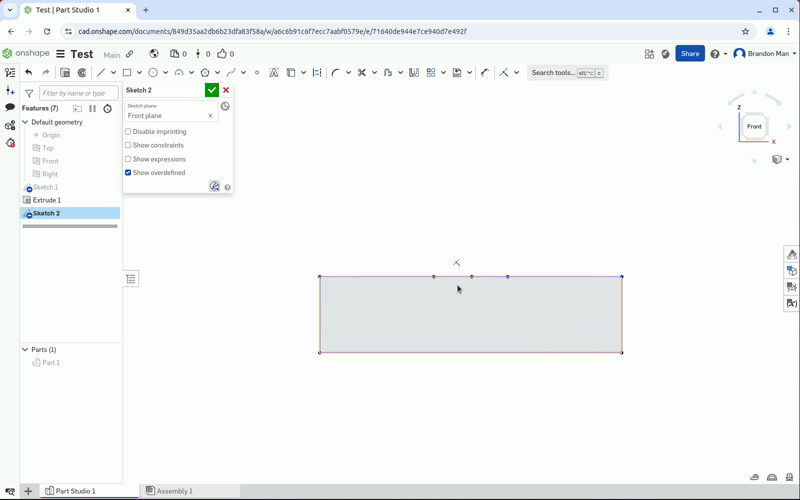
scroll(6)
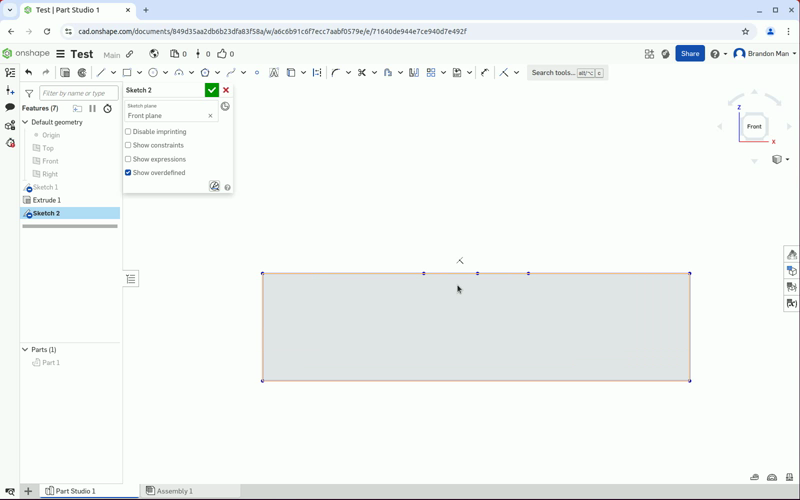
scroll(6)
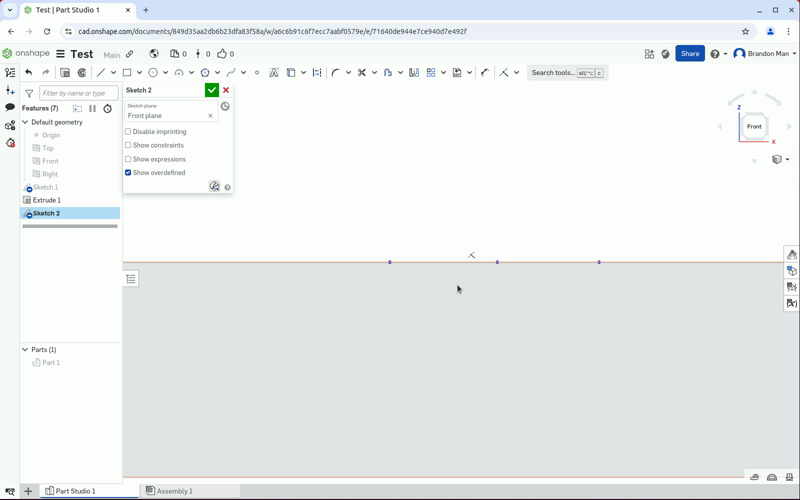
click(457, 284)
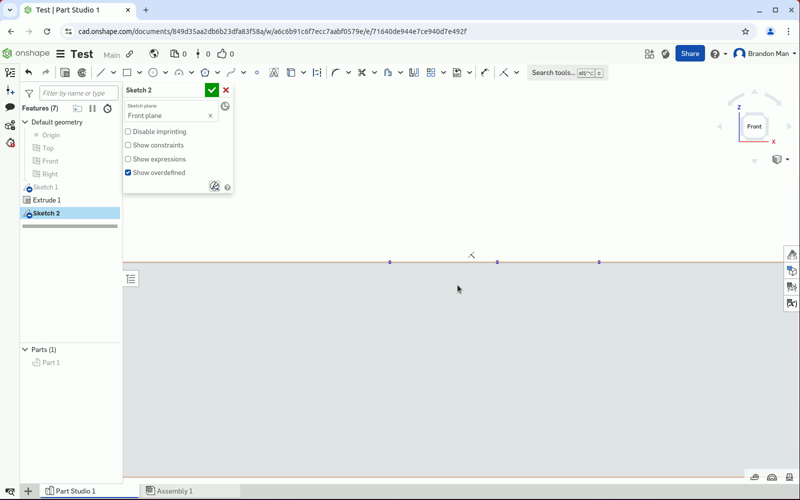
scroll(-6)
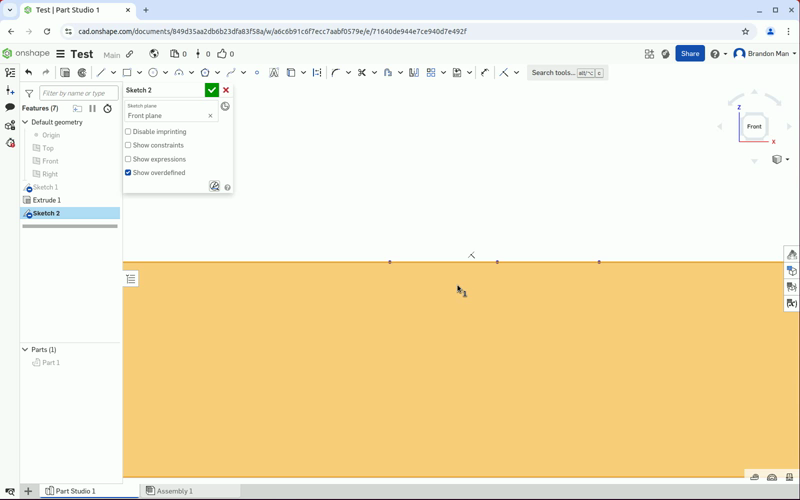
scroll(-6)
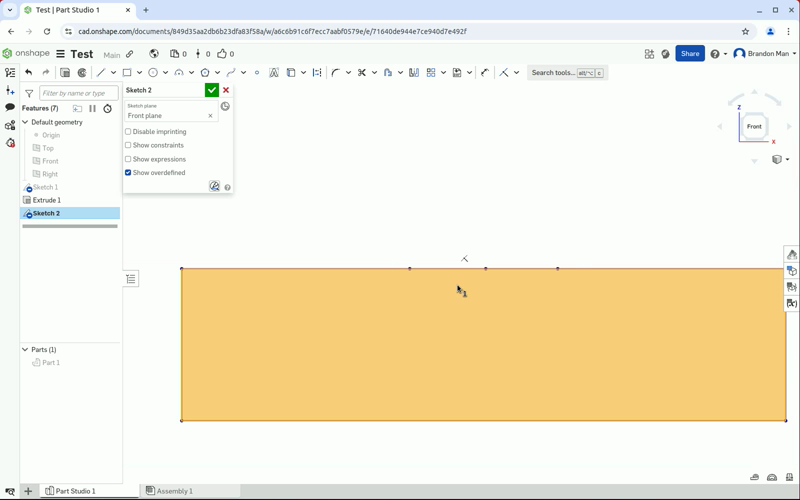
scroll(-6)
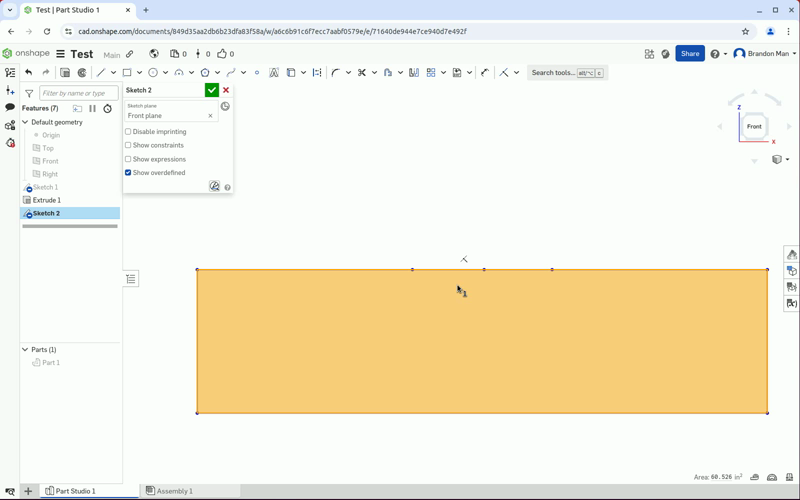
scroll(-6)
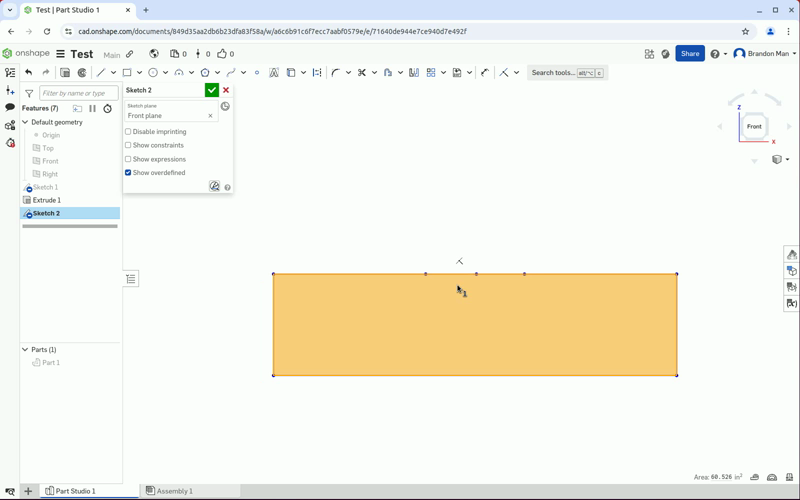
scroll(-6)
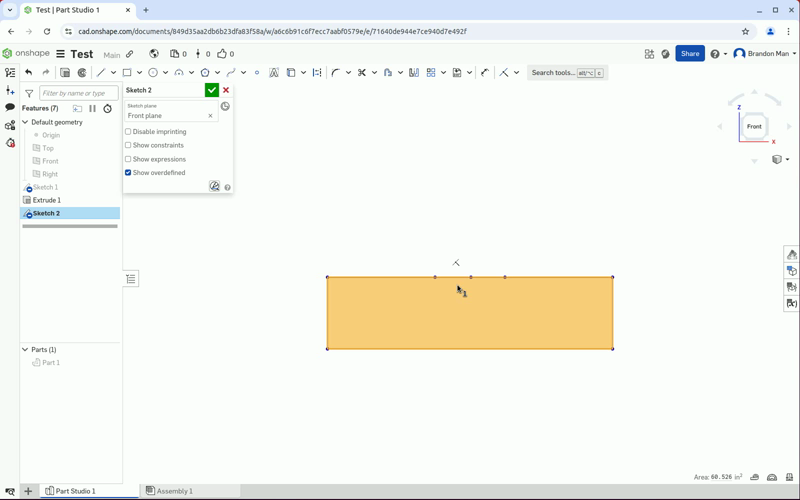
scroll(-6)
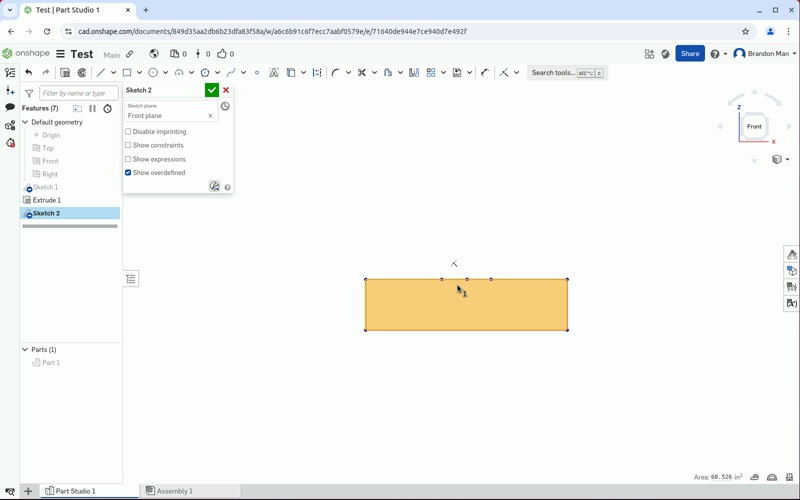
scroll(-6)
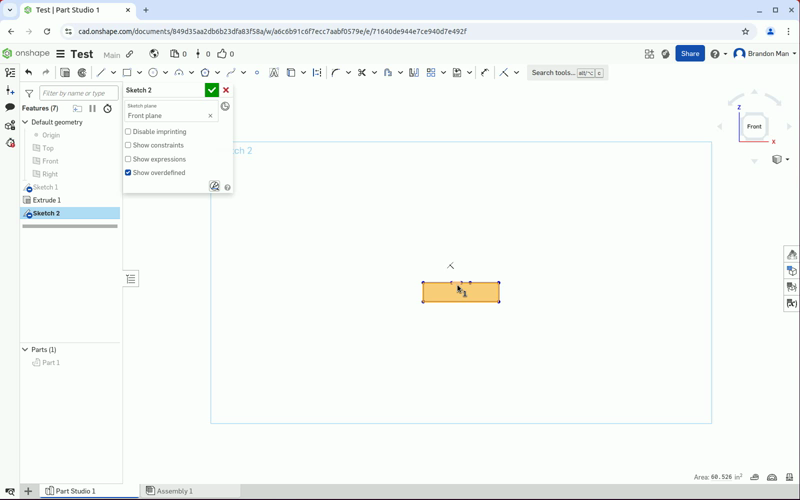
mouse_move(73, 352)
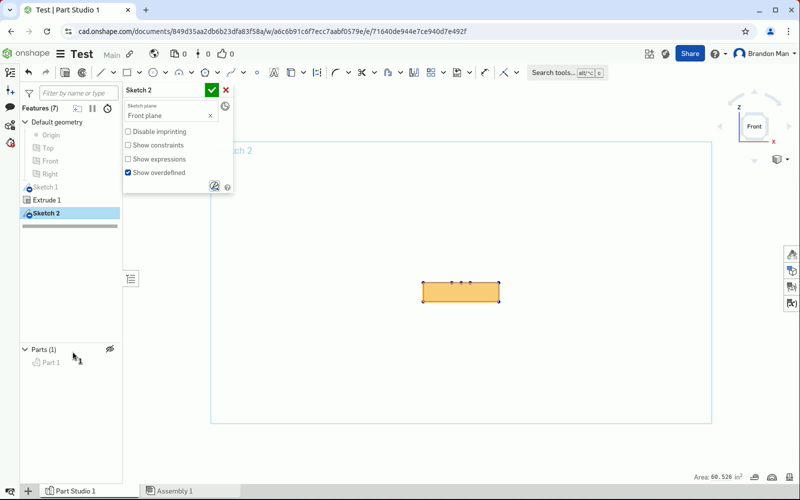
key(shift+y)
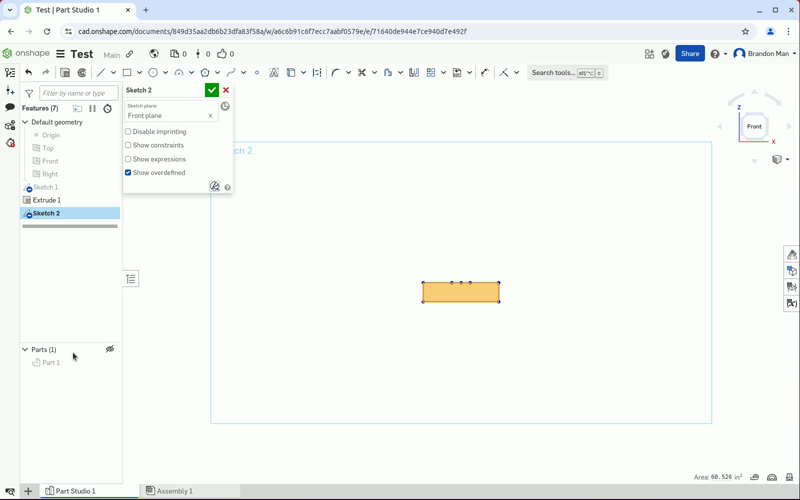
key(shift+e)
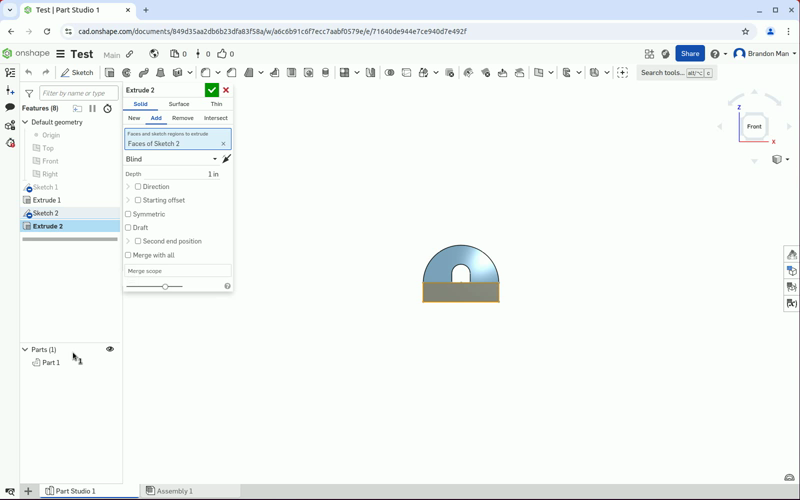
mouse_move(143, 106)
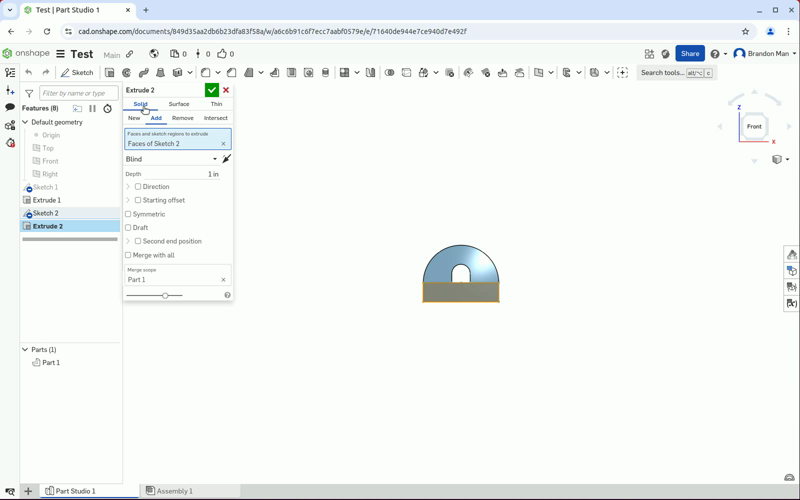
click(143, 106)
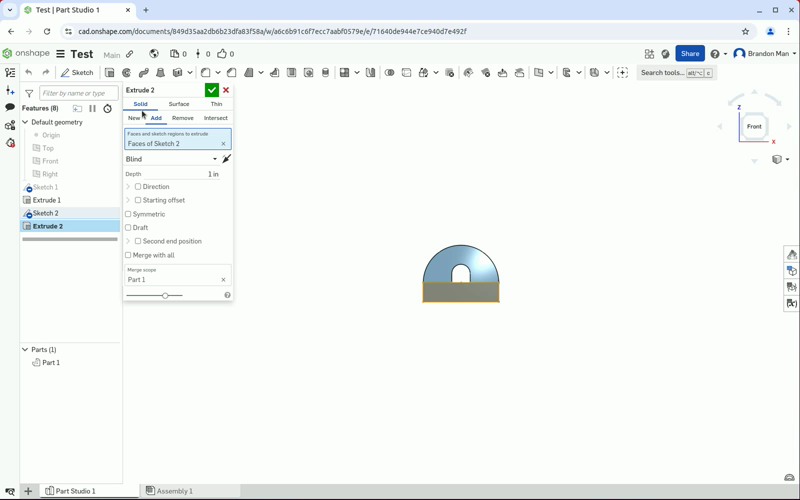
mouse_move(137, 120)
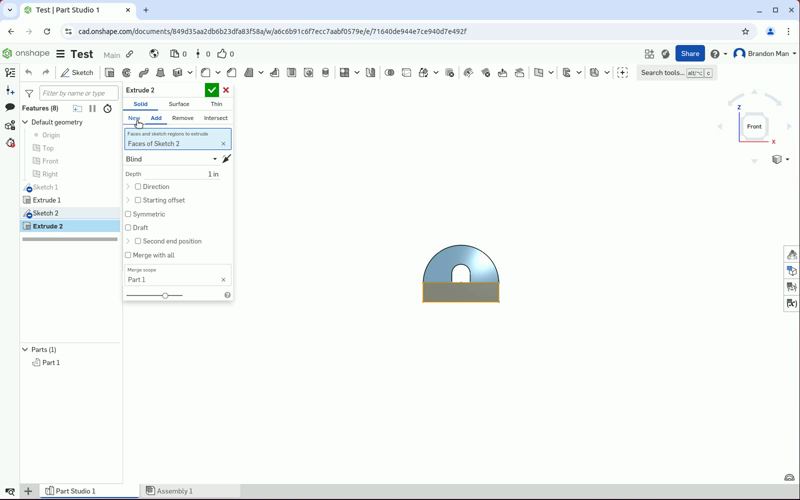
click(137, 120)
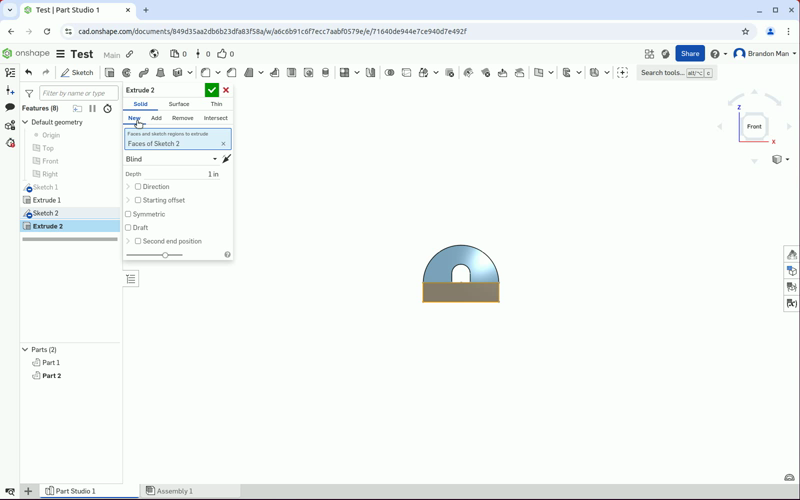
key(tab, 4)
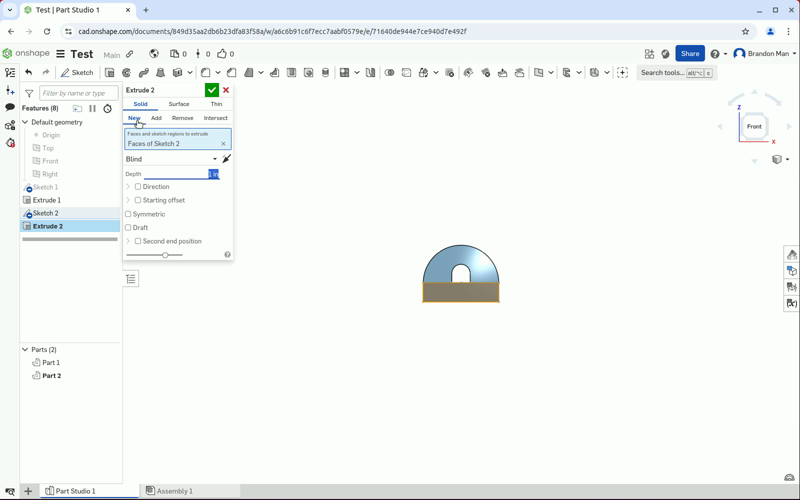
text(23.108)
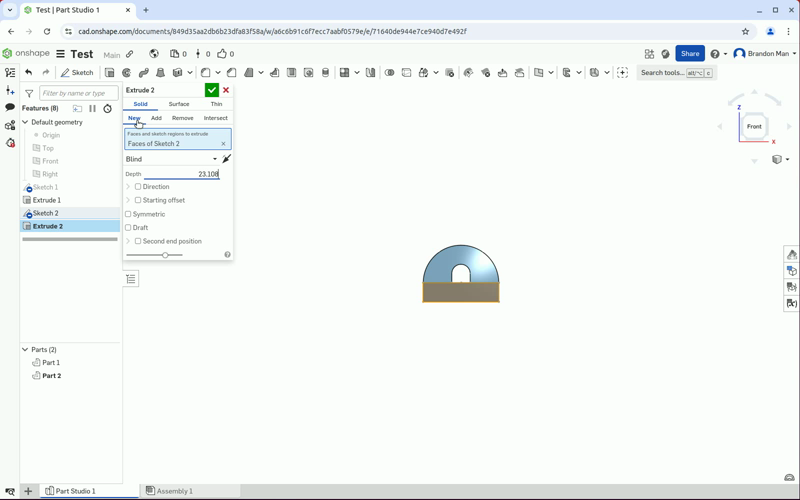
key(enter)
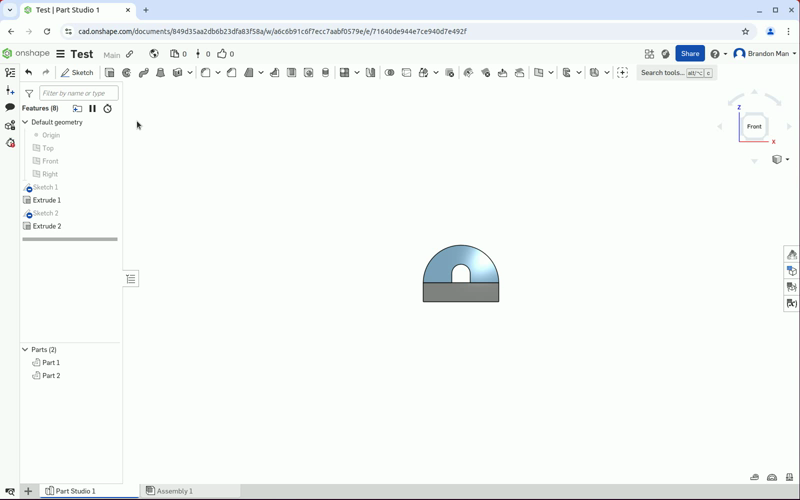
key(shift+h)
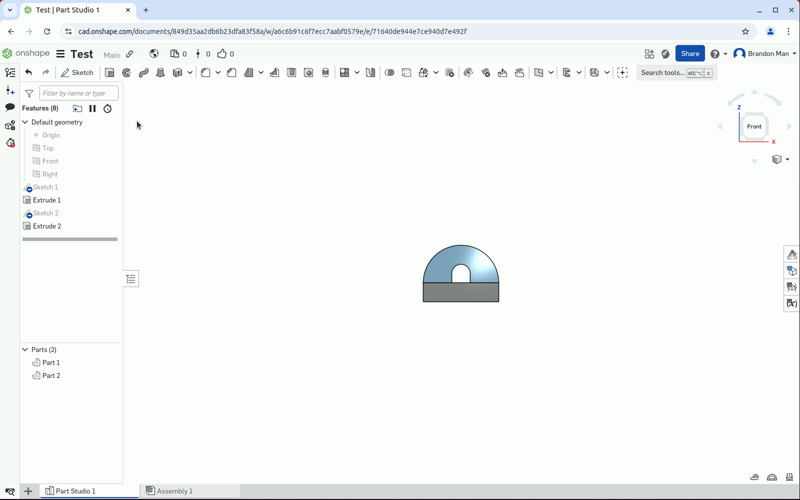
key(shift+h)
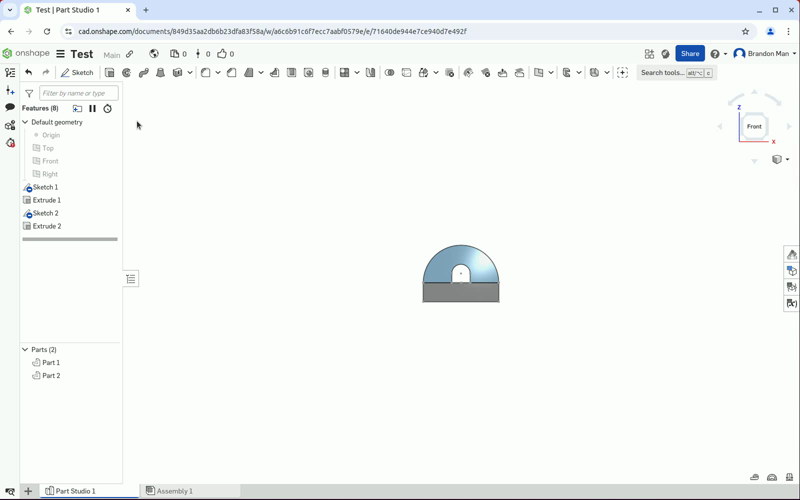
key(shift+7)
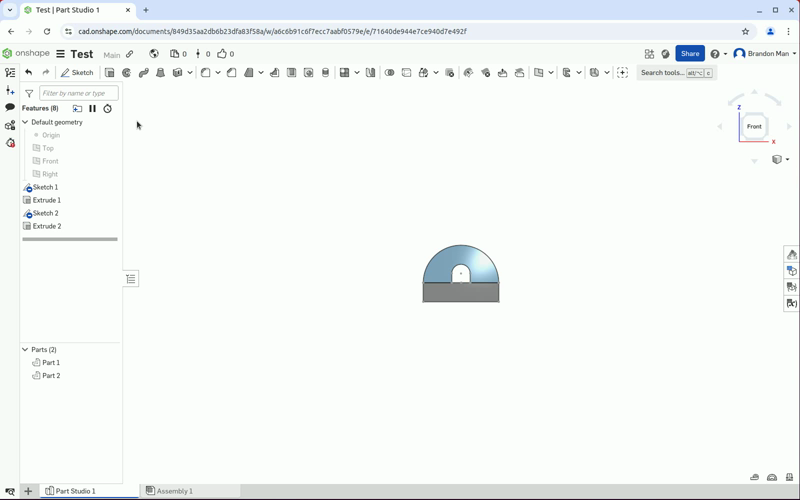
key(left, 2)
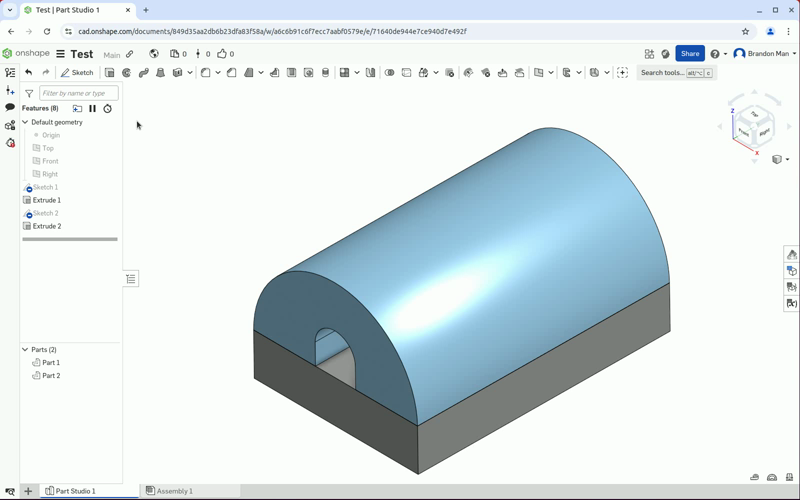
key(down, 2)
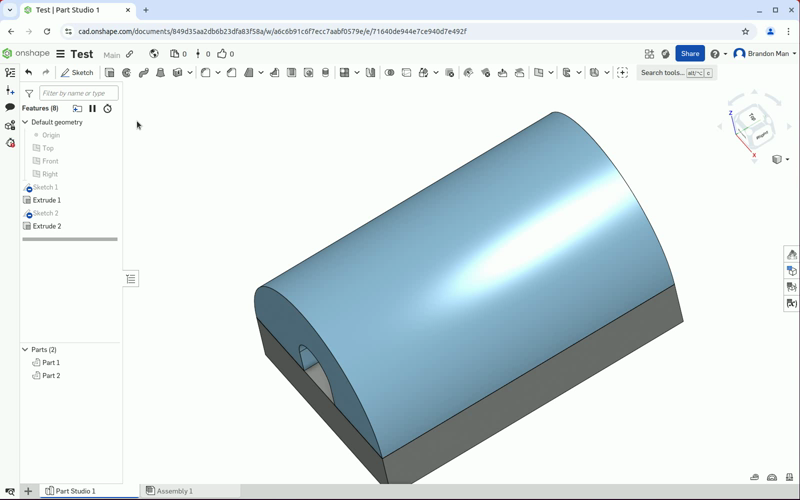
key(up, 2)
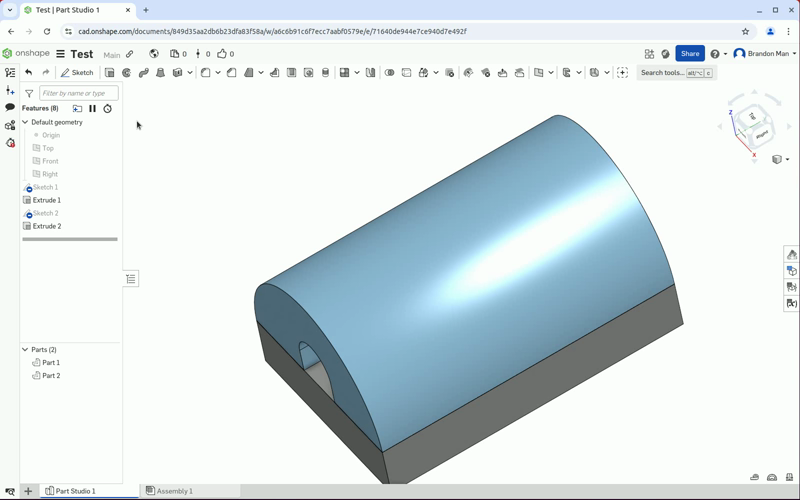
key(right, 2)
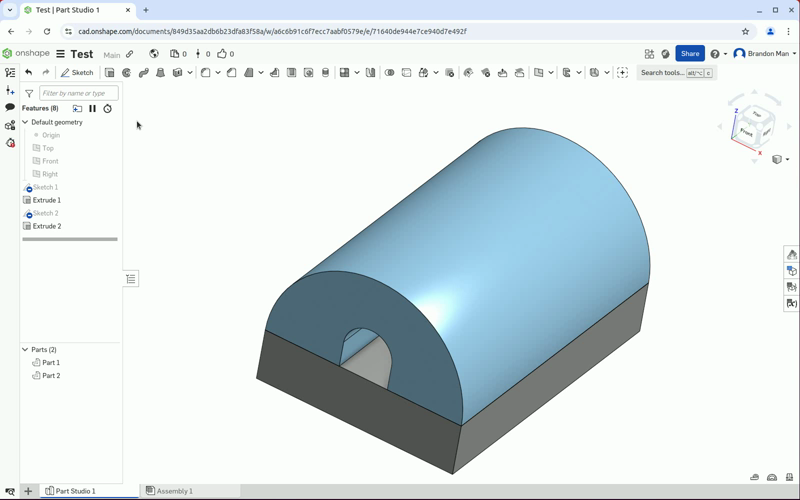
mouse_move(73, 189)
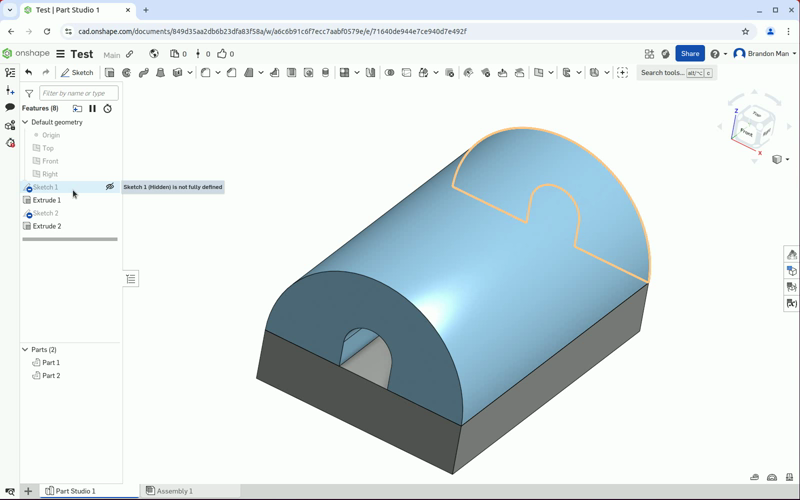
click(73, 189)